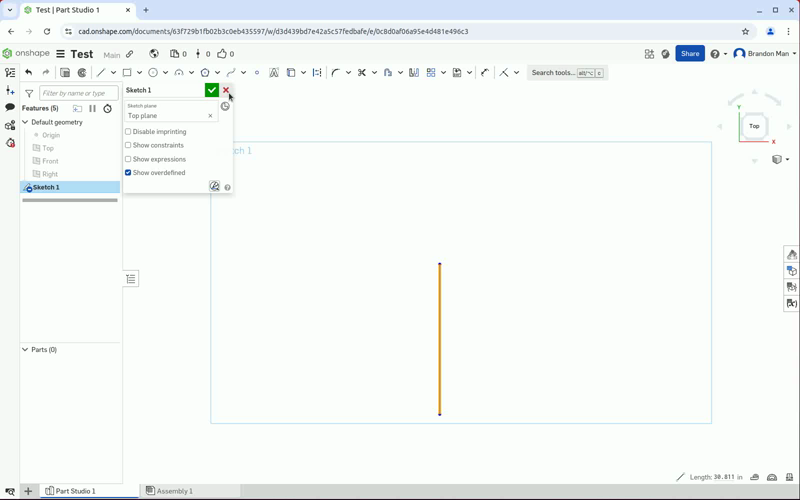
key(shift+h)
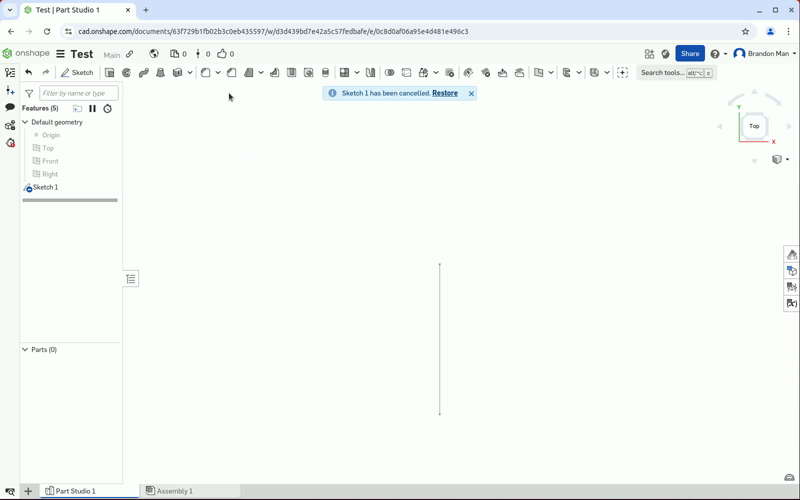
key(shift+s)
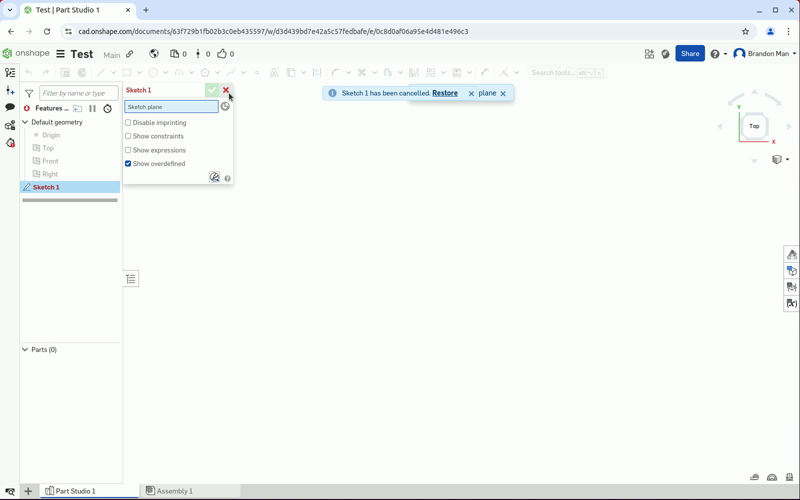
mouse_move(73, 150)
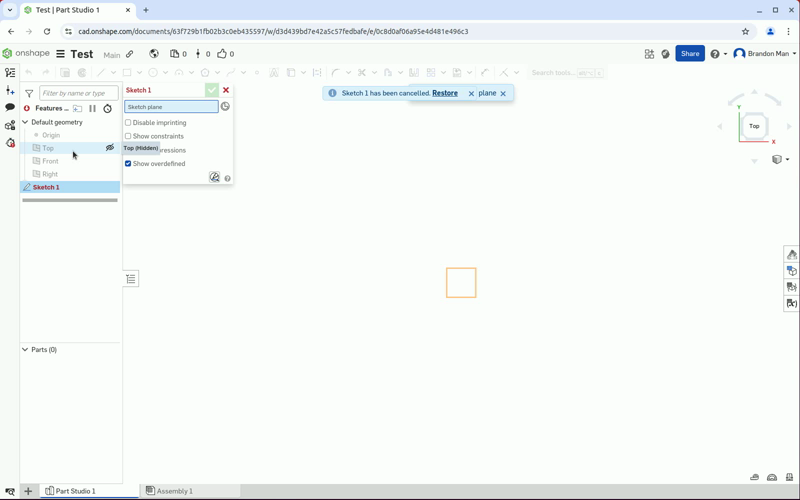
click(73, 150)
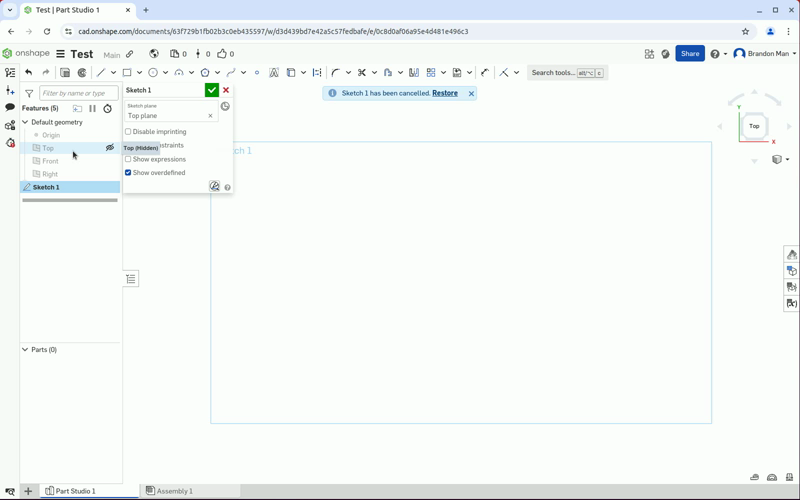
mouse_move(73, 352)
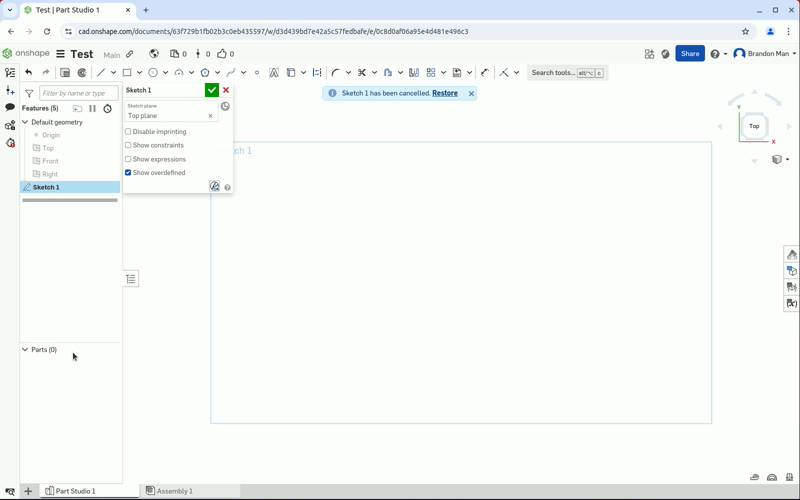
key(y)
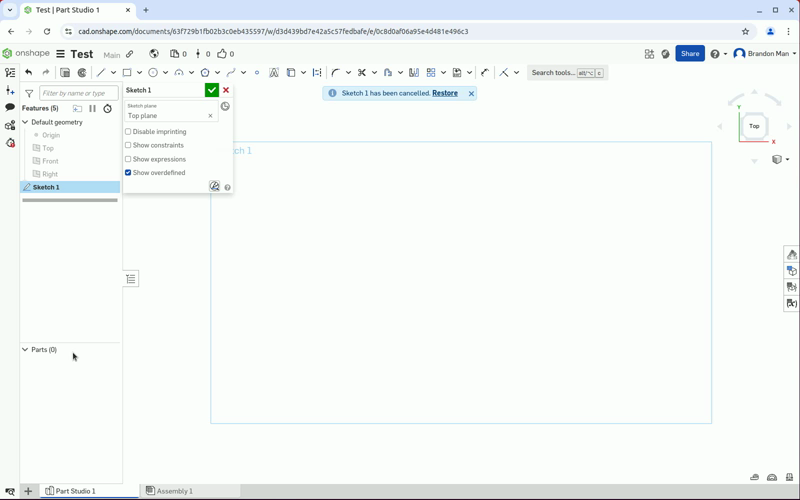
key(l)
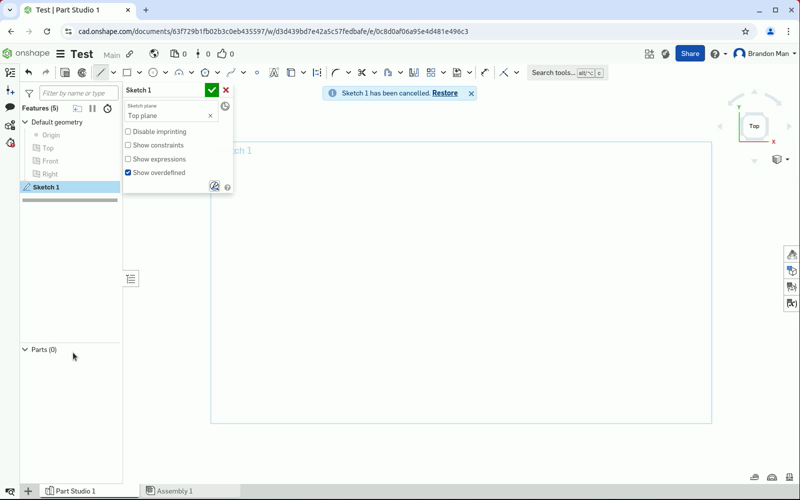
key_down(shift)
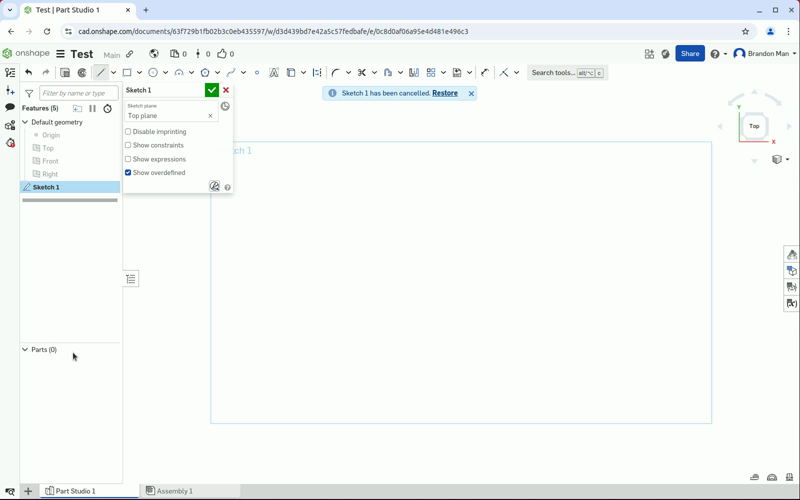
mouse_move(452, 278)
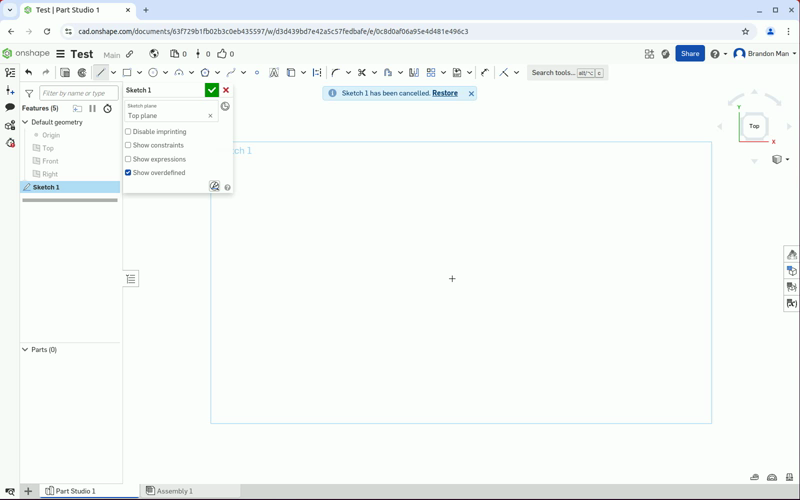
click(452, 278)
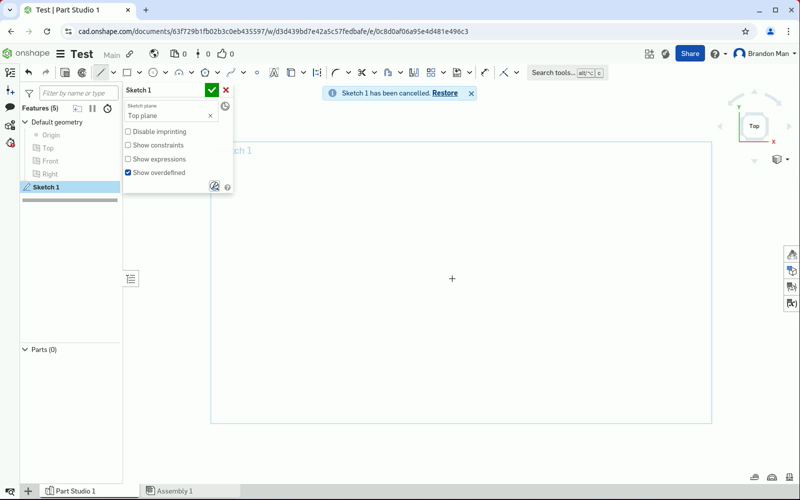
key_up(shift)
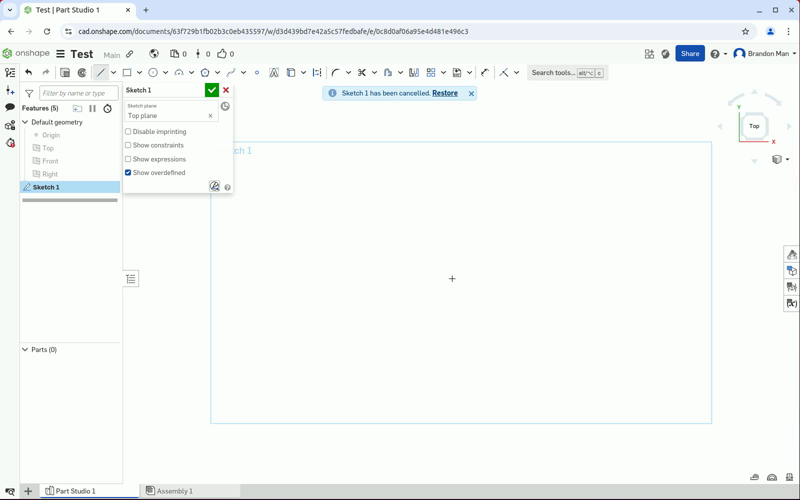
key_down(shift)
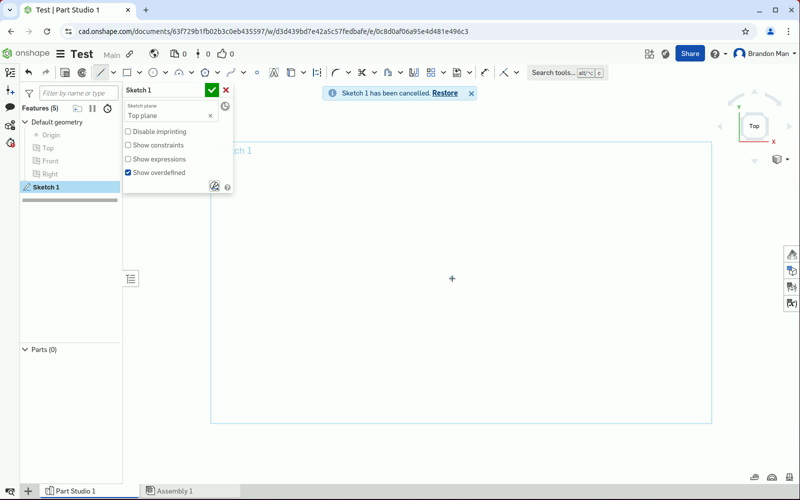
mouse_move(482, 278)
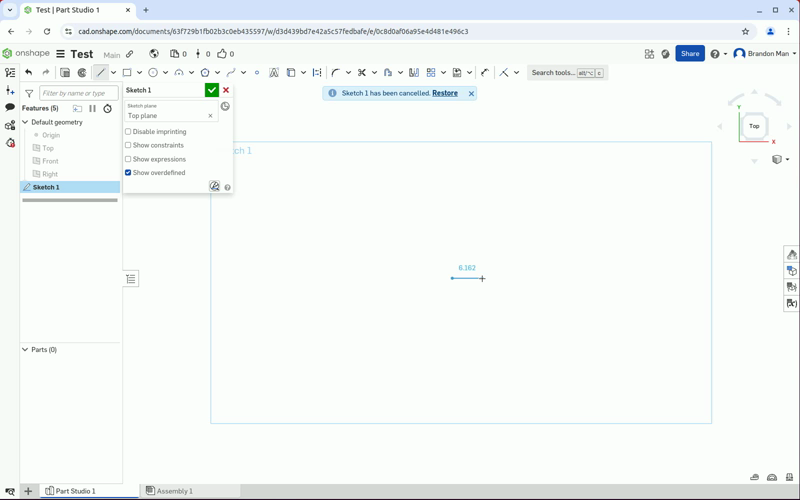
mouse_move(452, 288)
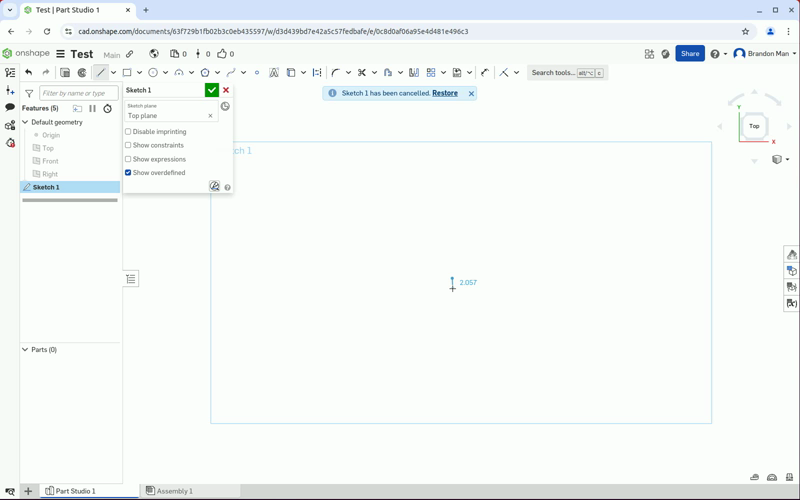
click(452, 288)
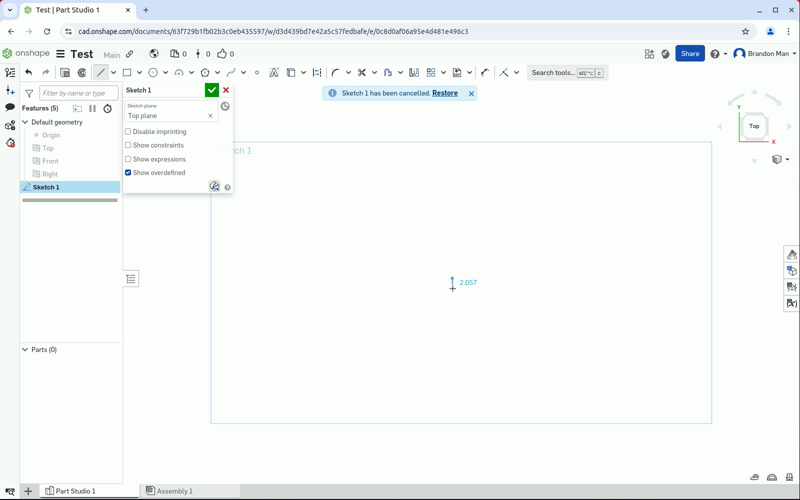
key_up(shift)
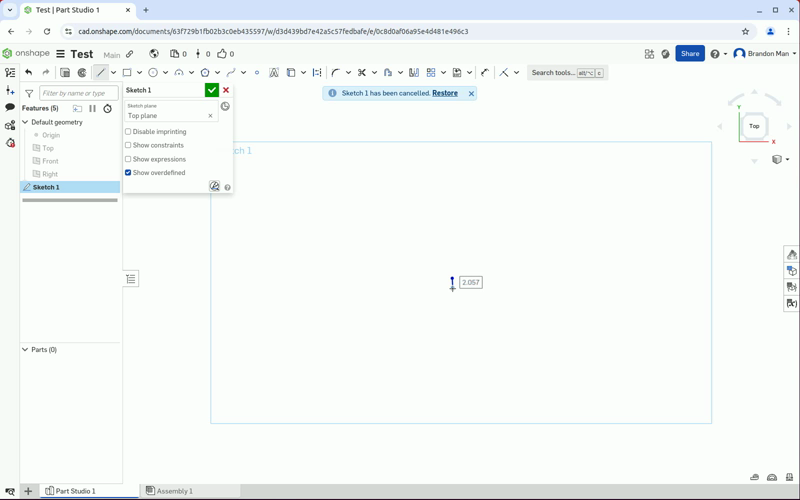
key_down(shift)
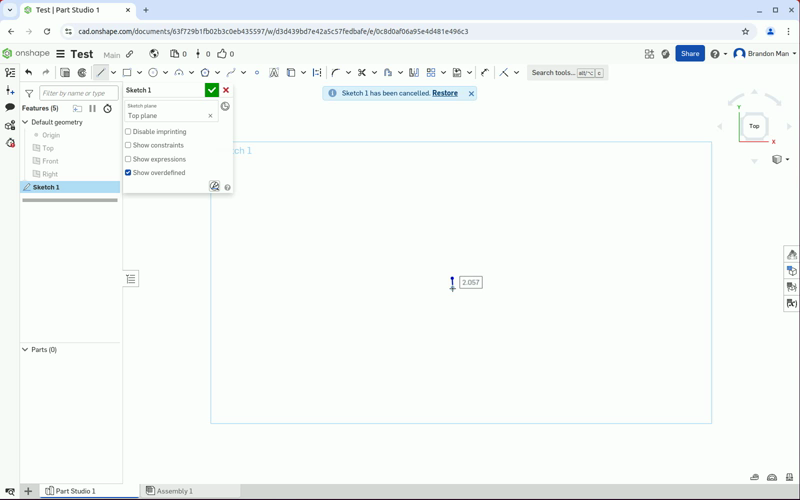
mouse_move(482, 288)
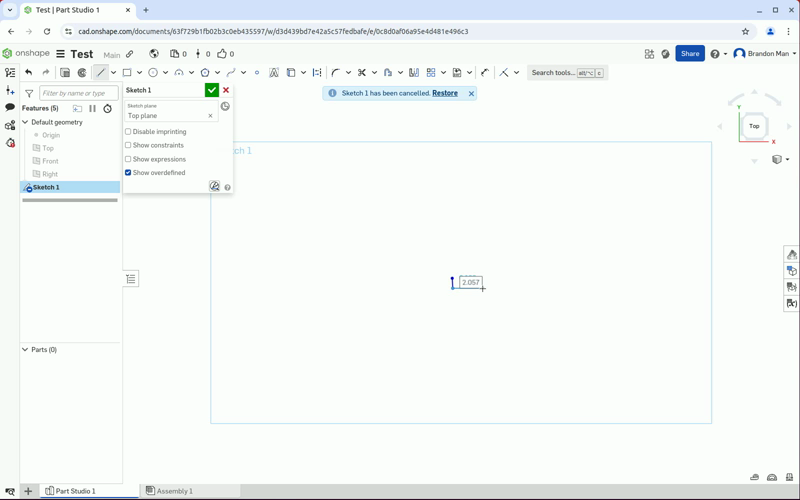
mouse_move(461, 293)
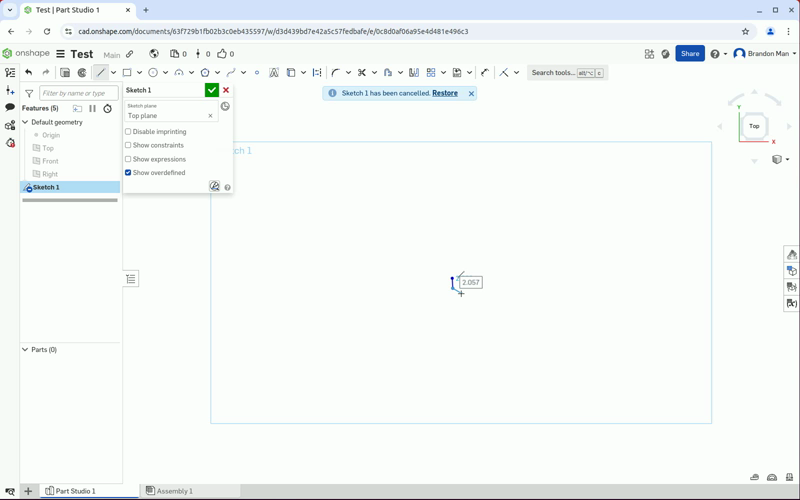
click(461, 293)
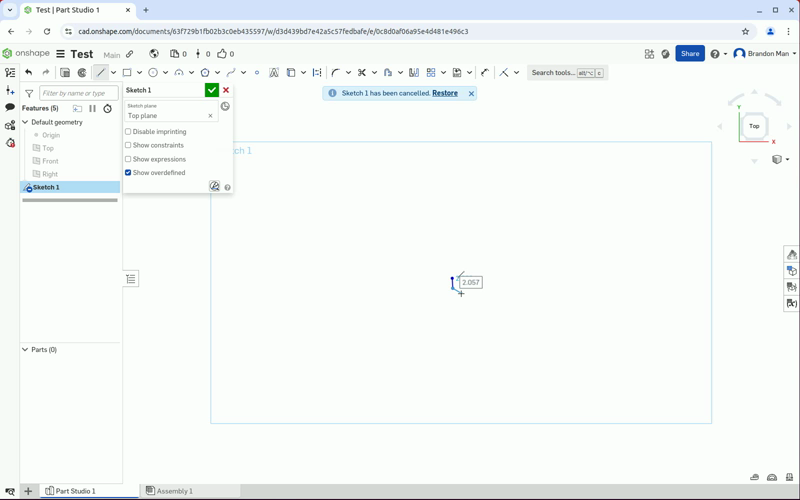
key_up(shift)
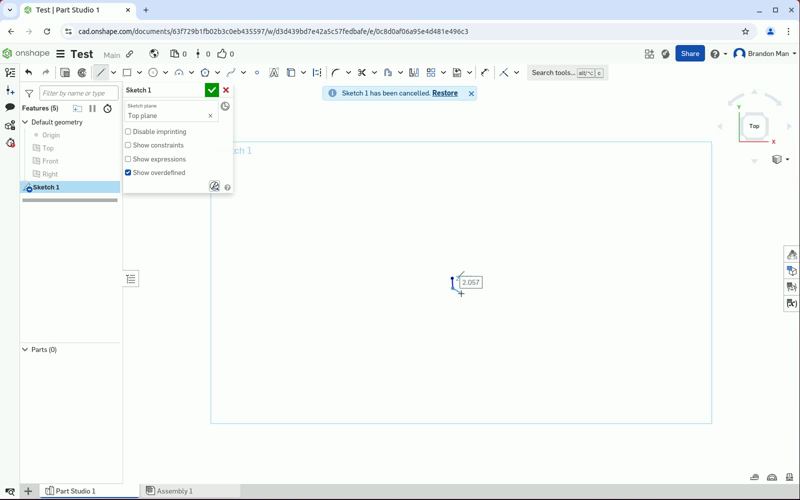
key_down(shift)
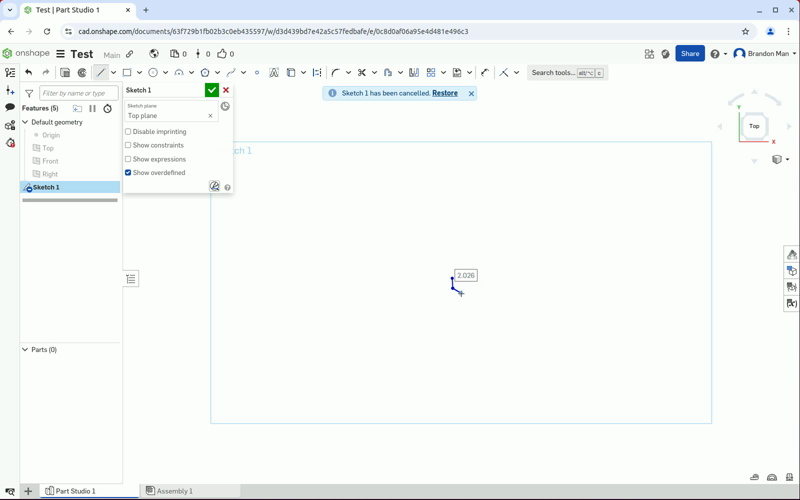
mouse_move(491, 293)
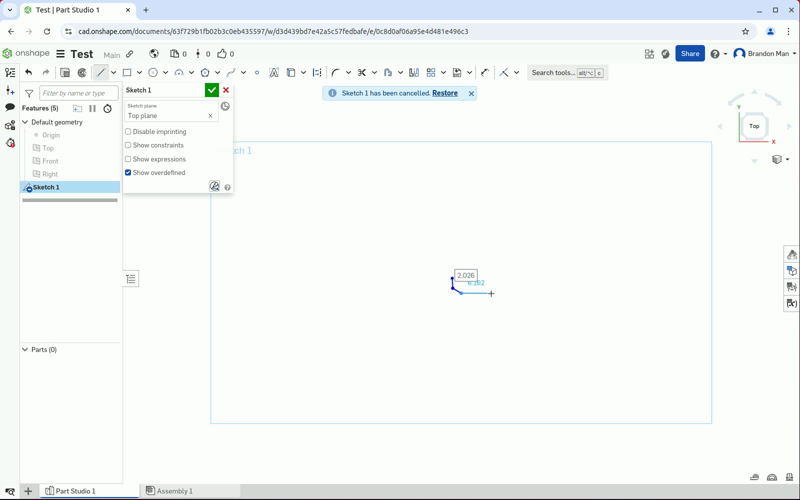
mouse_move(469, 288)
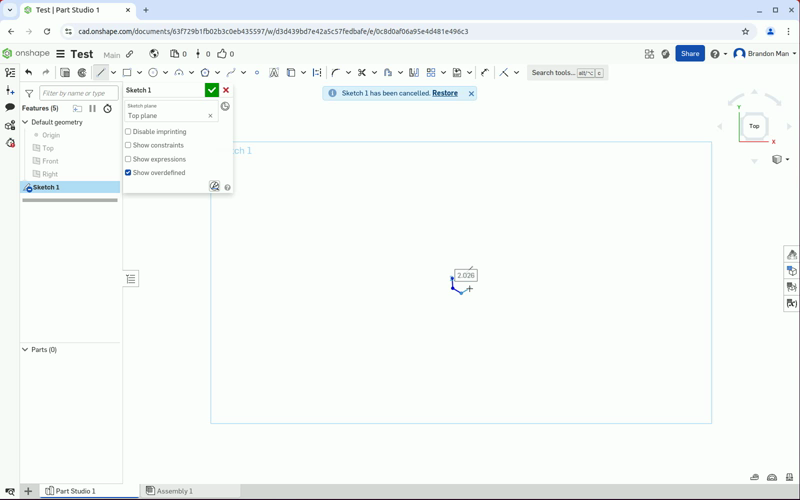
click(469, 288)
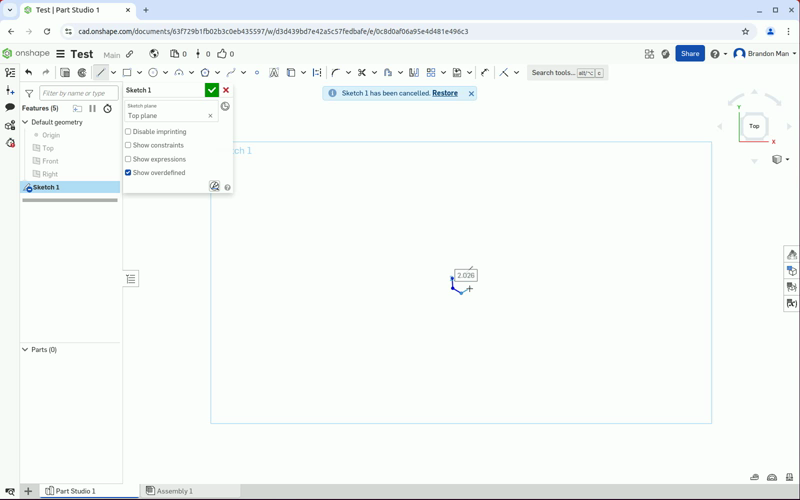
key_up(shift)
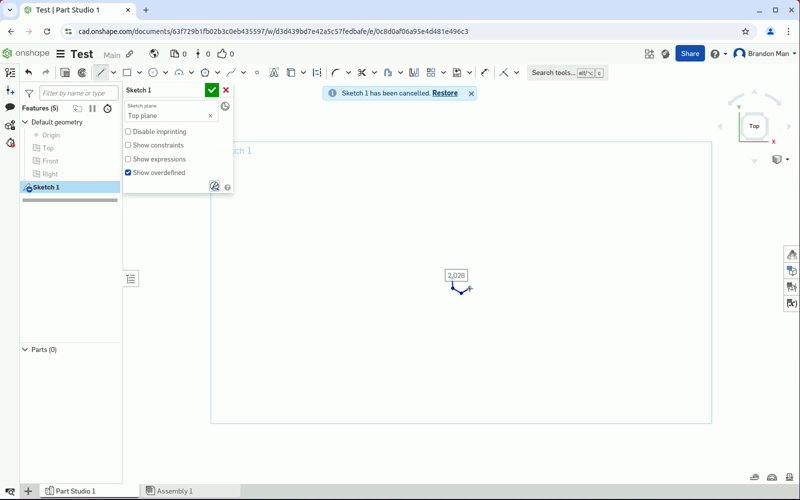
key_down(shift)
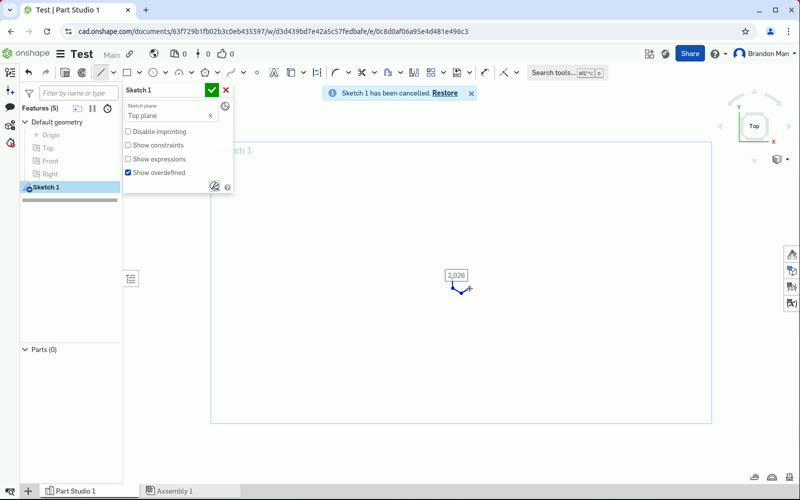
mouse_move(499, 288)
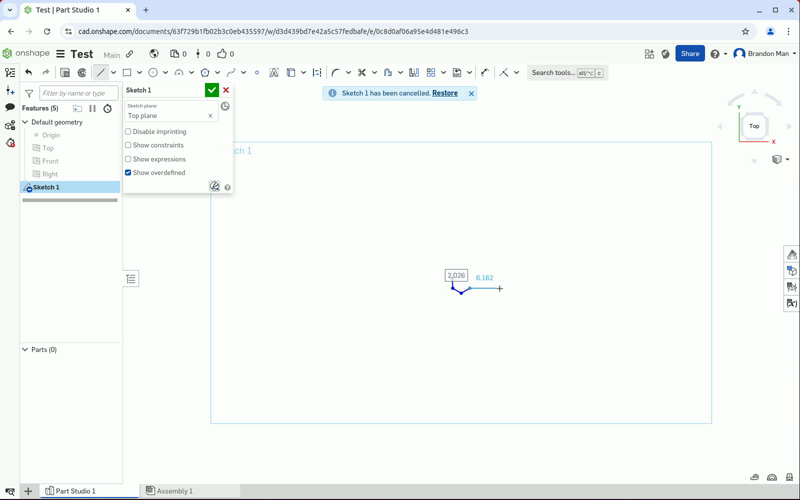
mouse_move(469, 278)
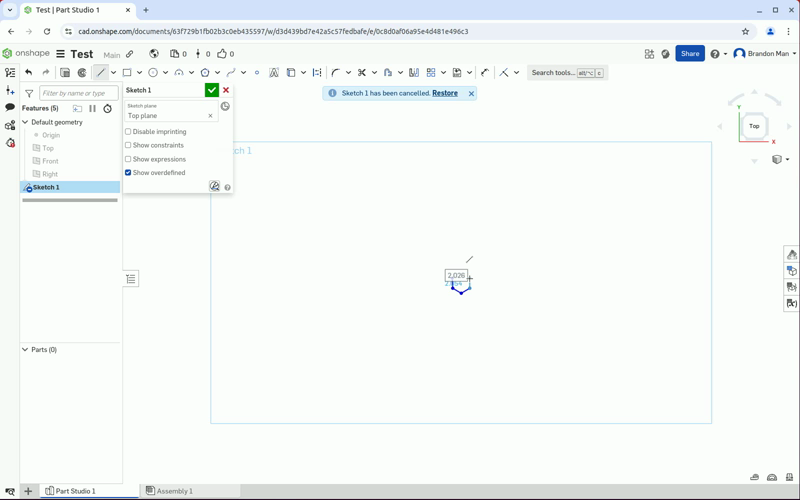
click(469, 278)
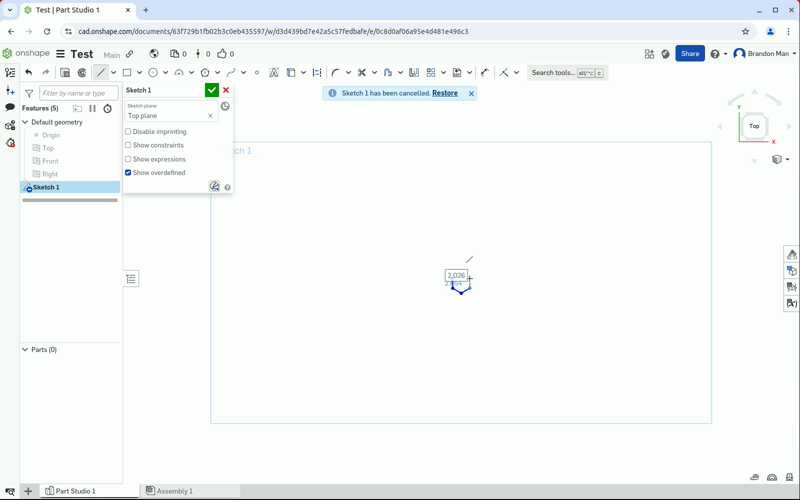
key_up(shift)
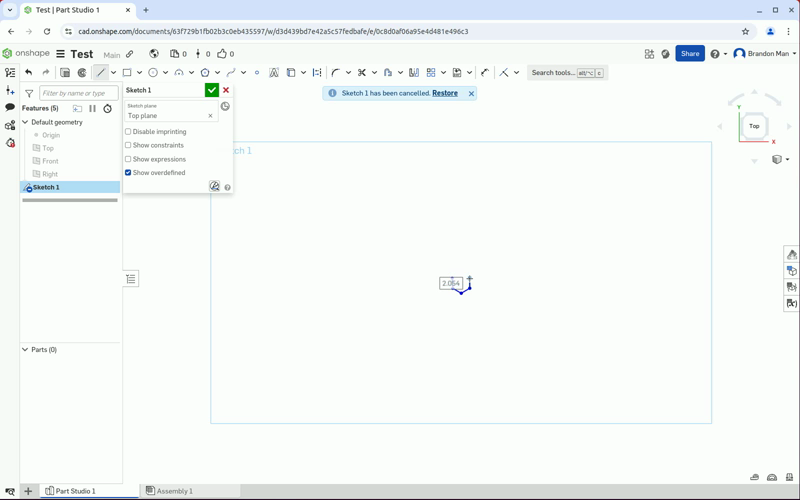
key_down(shift)
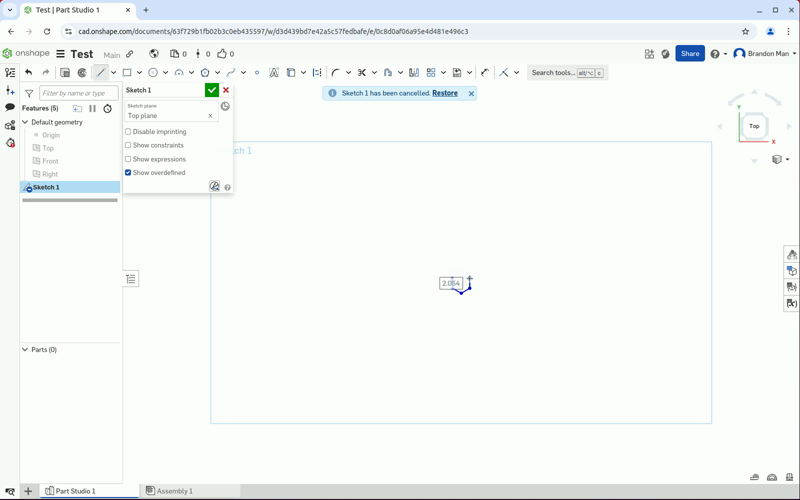
mouse_move(499, 278)
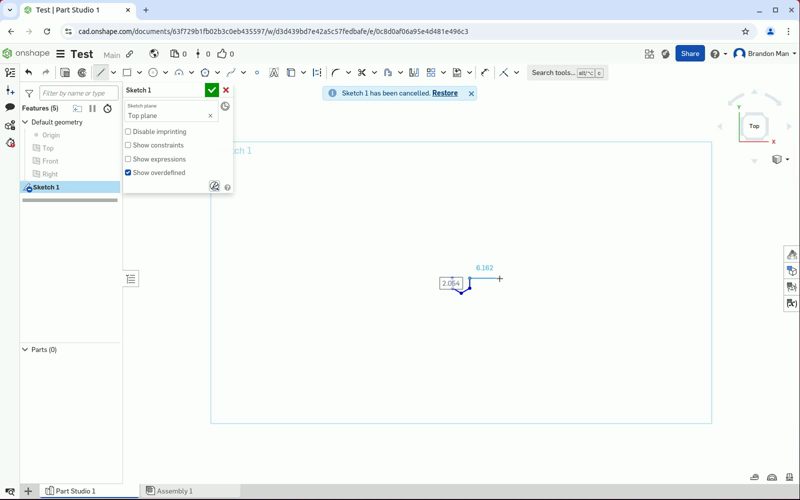
mouse_move(461, 273)
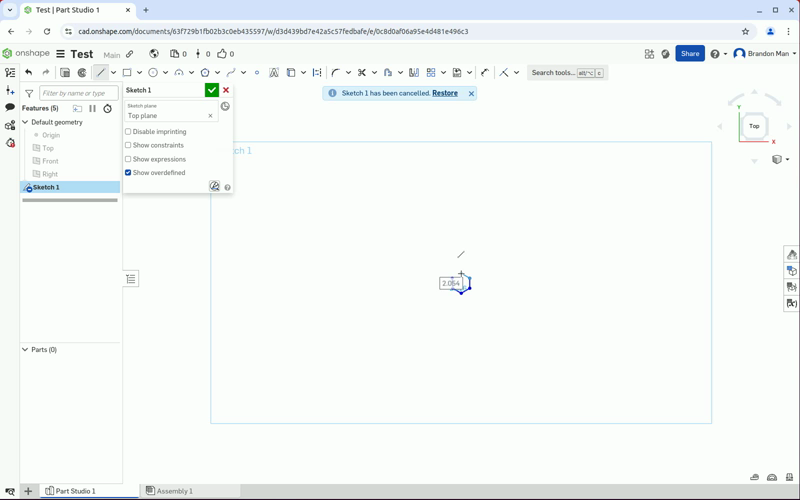
click(461, 273)
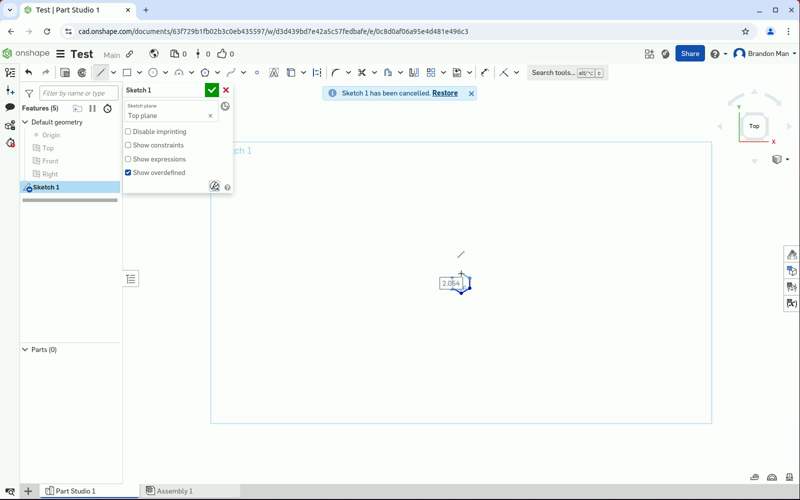
key_up(shift)
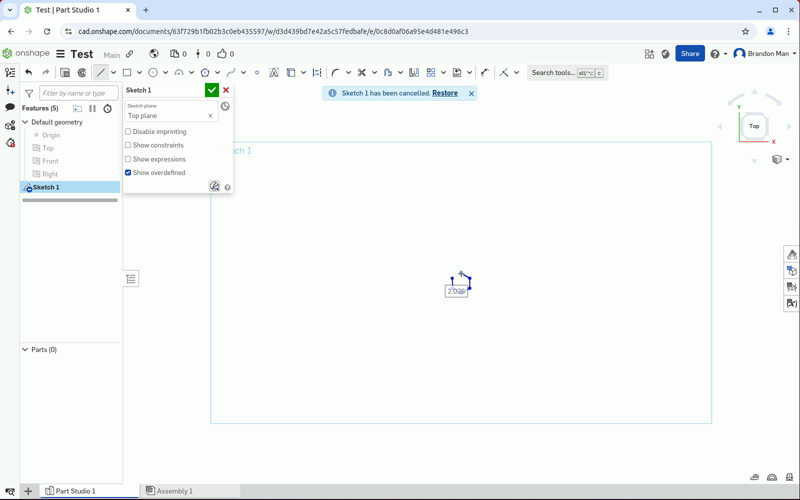
mouse_move(491, 273)
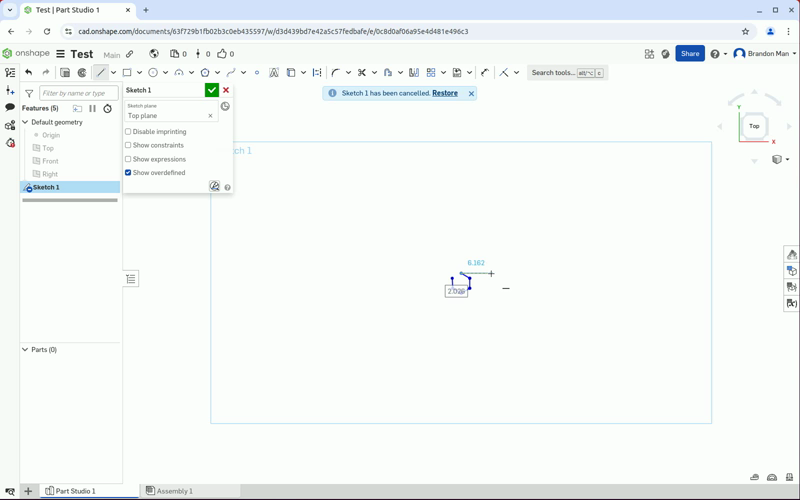
key_down(shift)
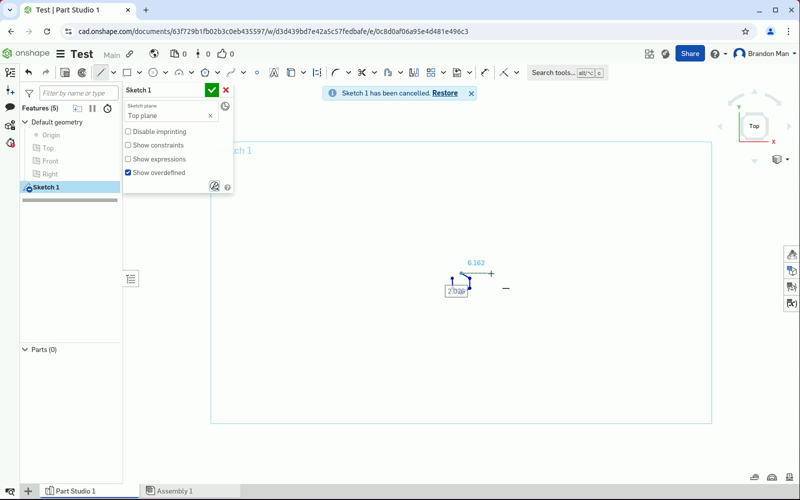
mouse_move(452, 278)
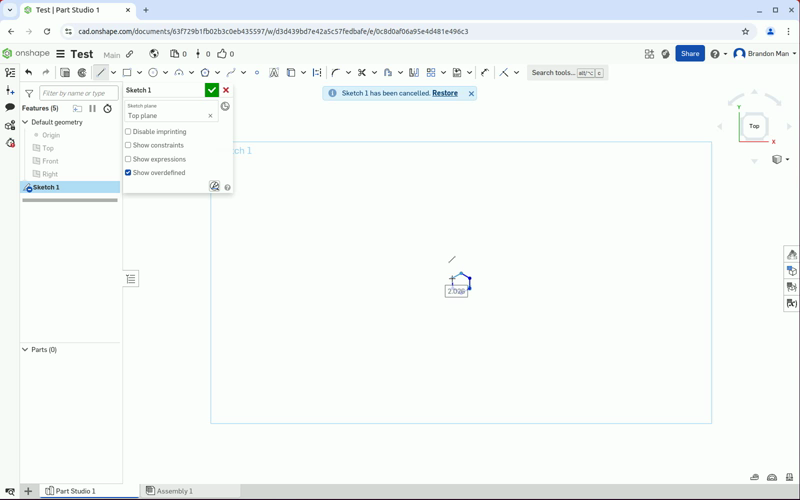
key_up(shift)
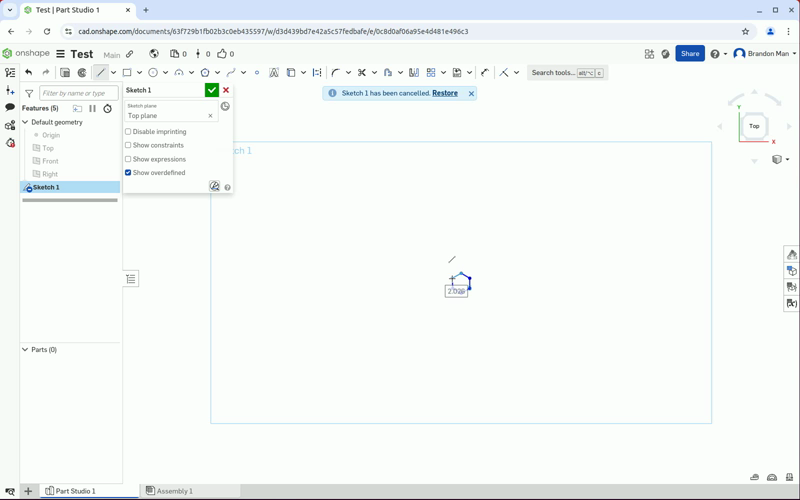
click(452, 278)
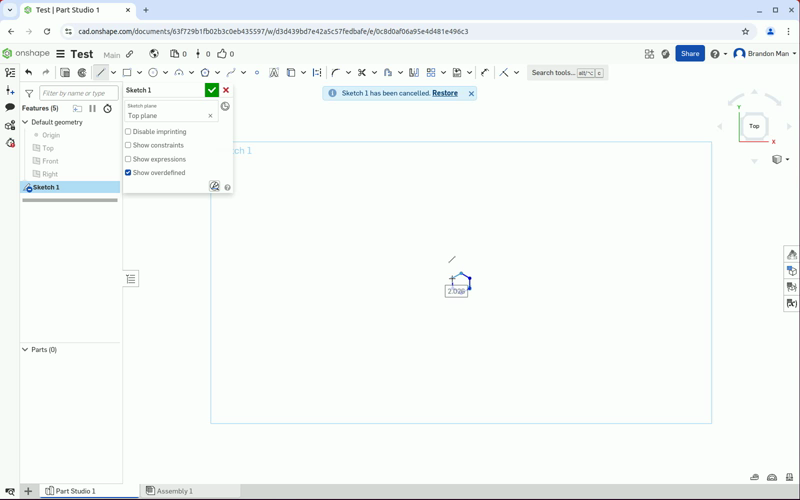
key(esc)
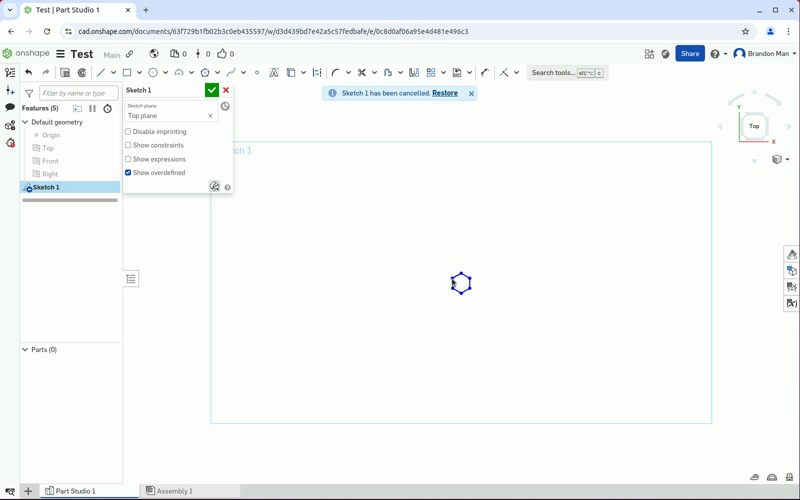
mouse_move(455, 288)
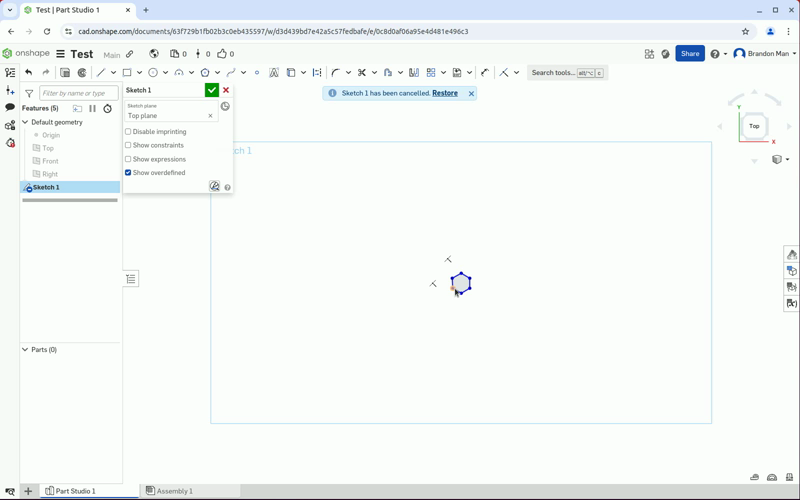
scroll(6)
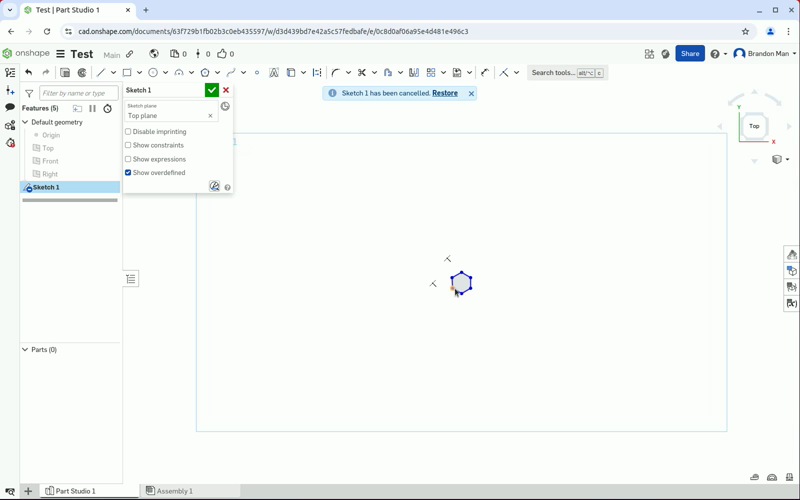
scroll(6)
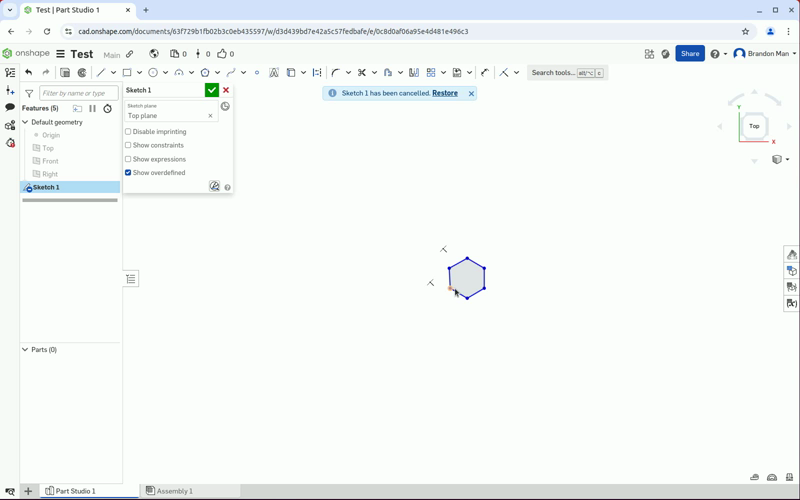
scroll(6)
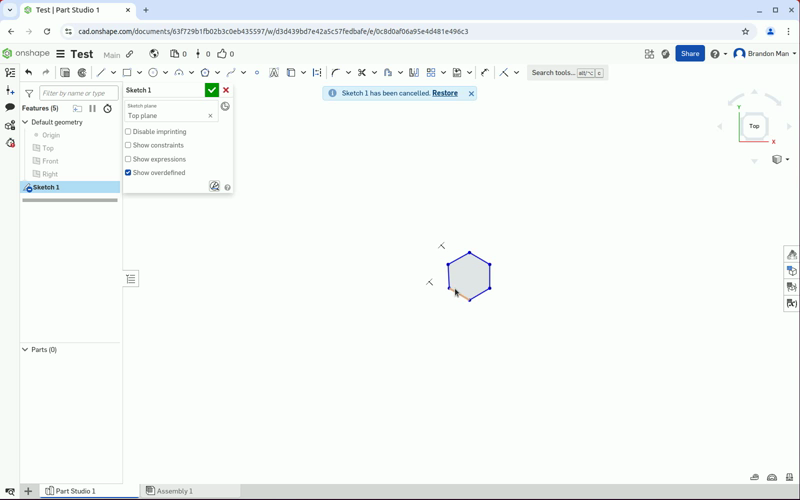
scroll(6)
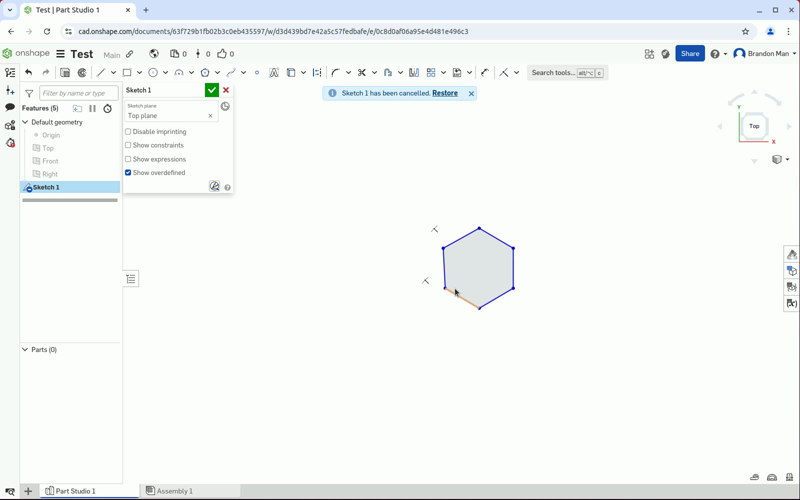
scroll(6)
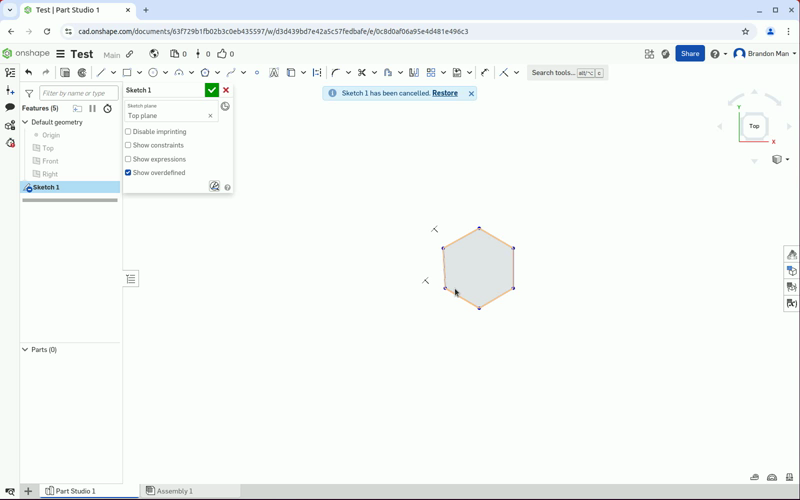
scroll(6)
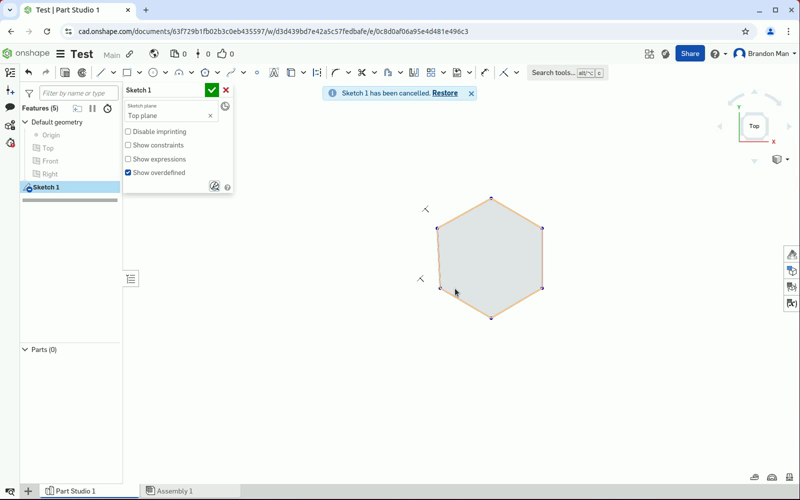
scroll(6)
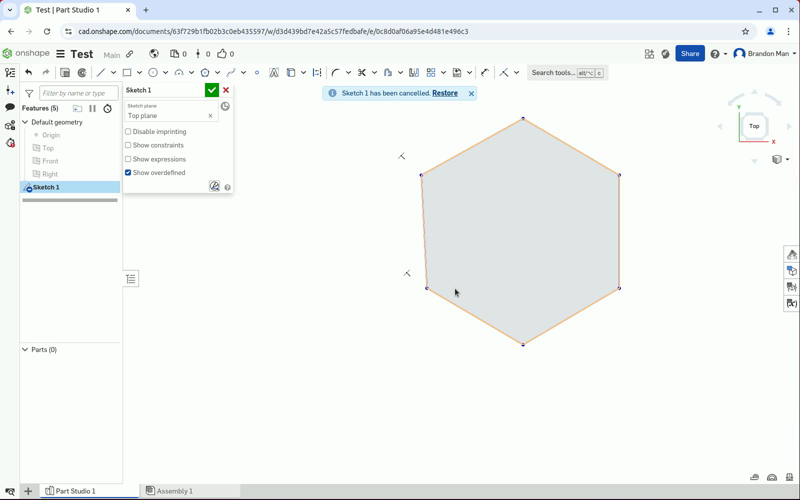
click(455, 288)
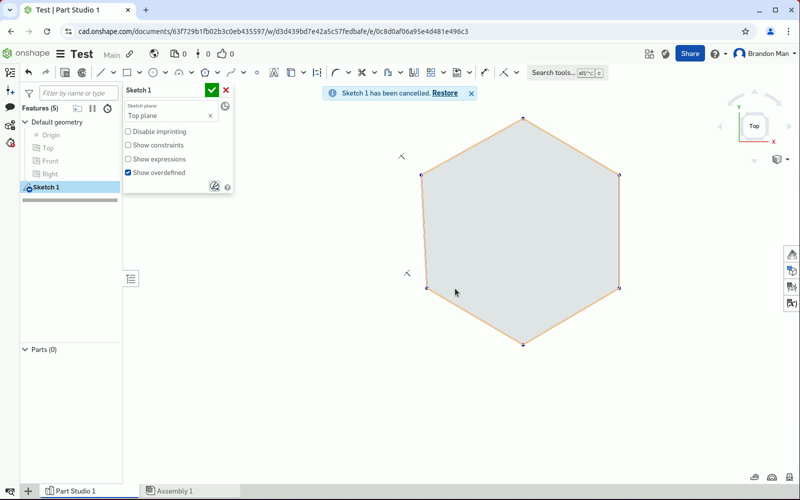
scroll(-6)
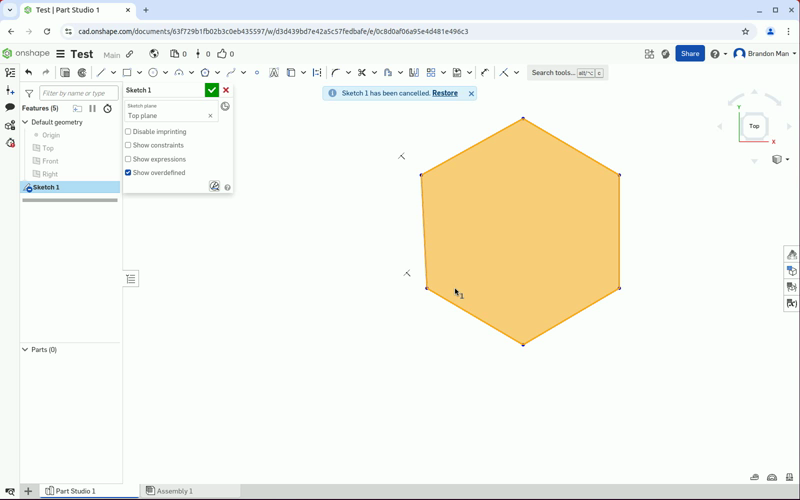
scroll(-6)
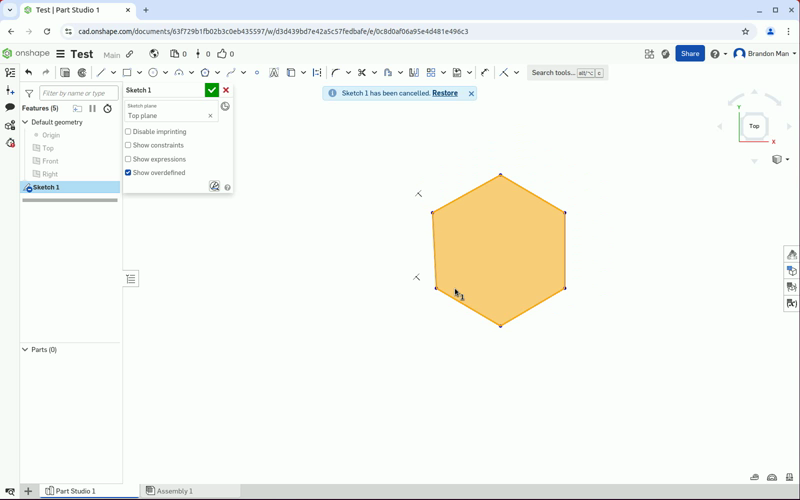
scroll(-6)
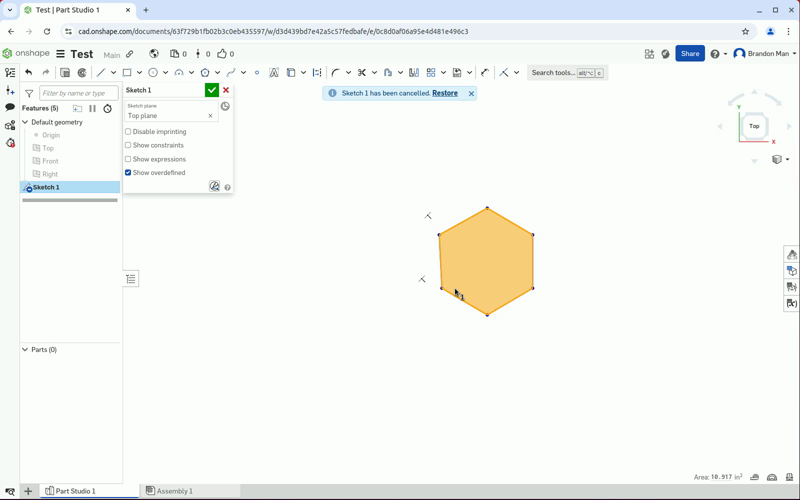
scroll(-6)
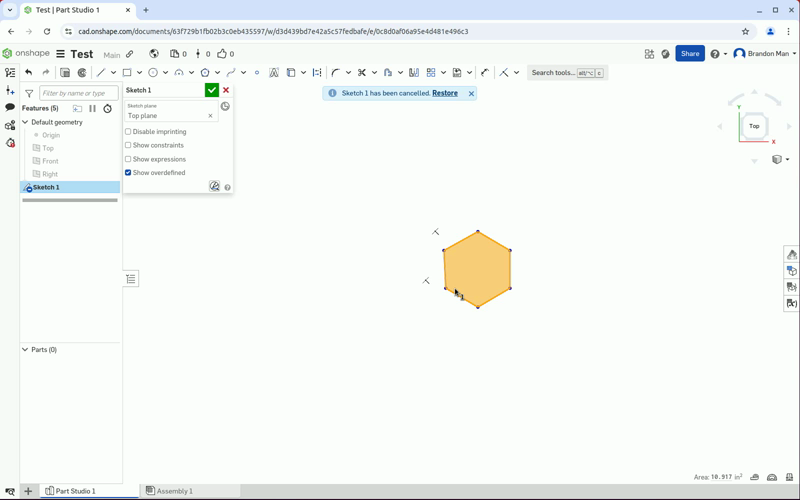
scroll(-6)
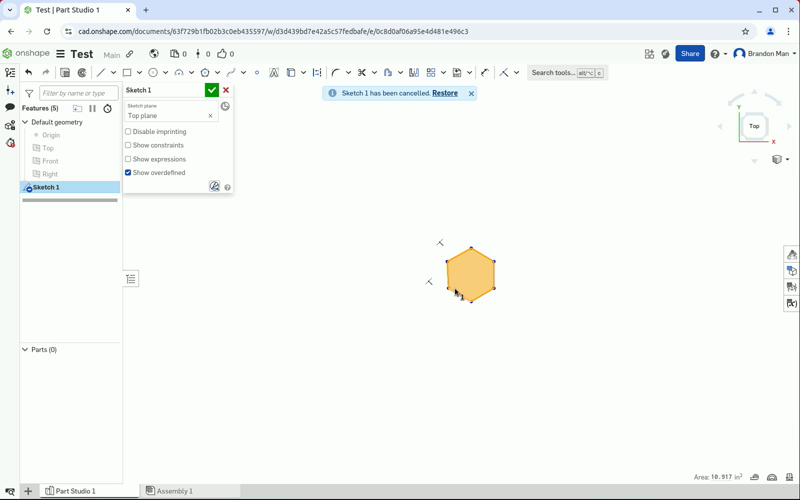
scroll(-6)
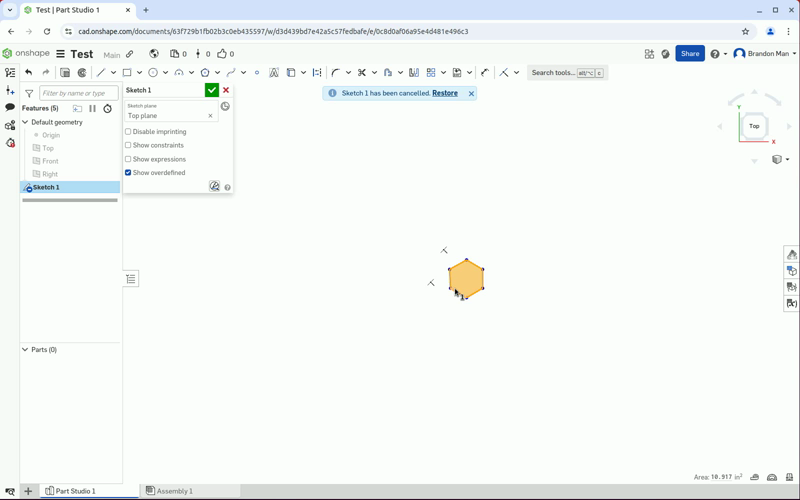
scroll(-6)
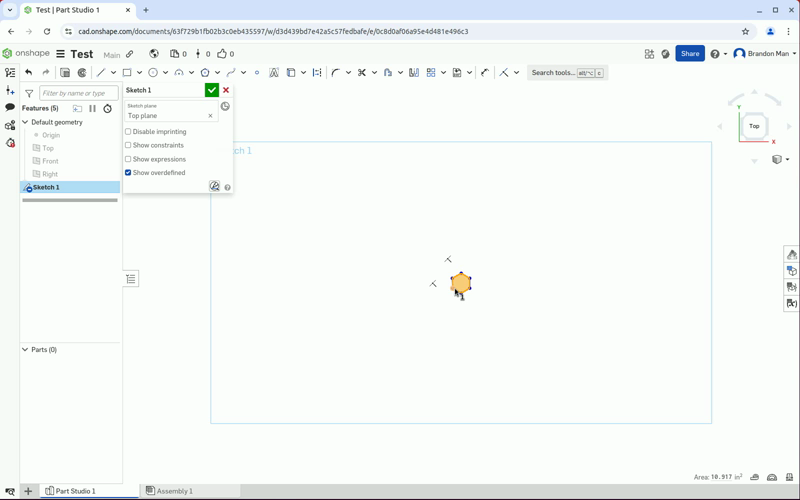
mouse_move(73, 352)
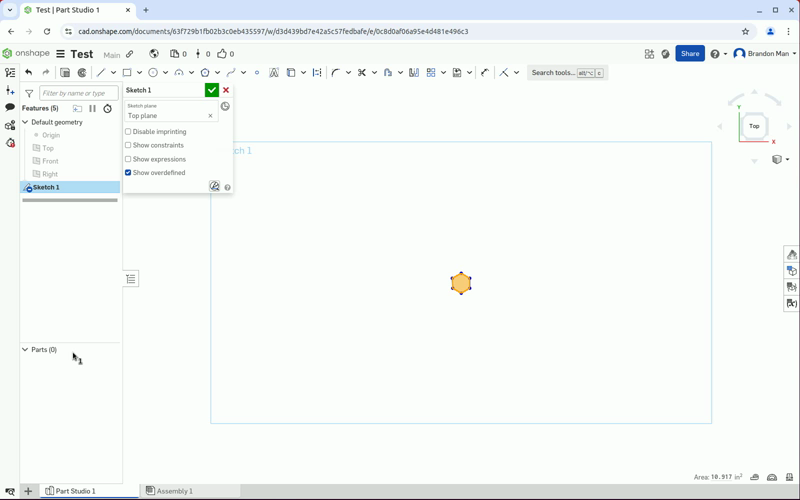
key(shift+y)
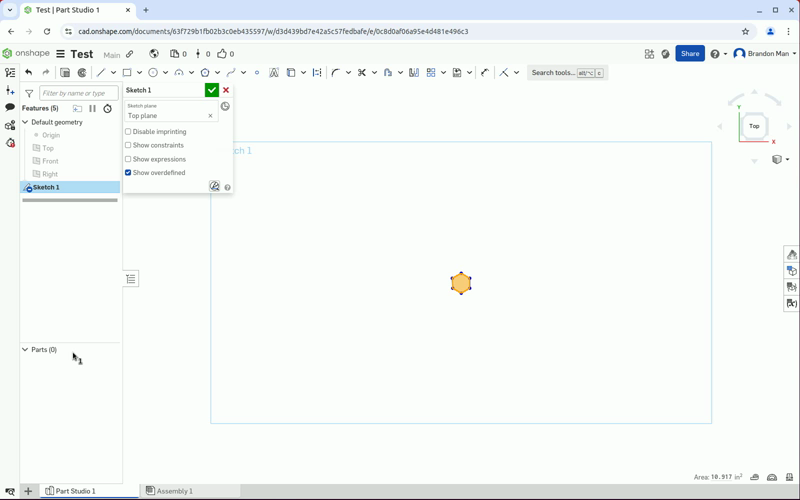
key(shift+e)
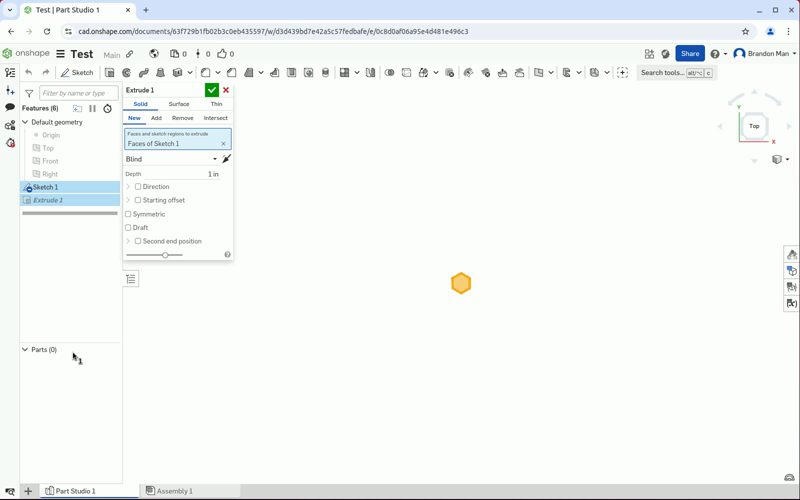
mouse_move(143, 106)
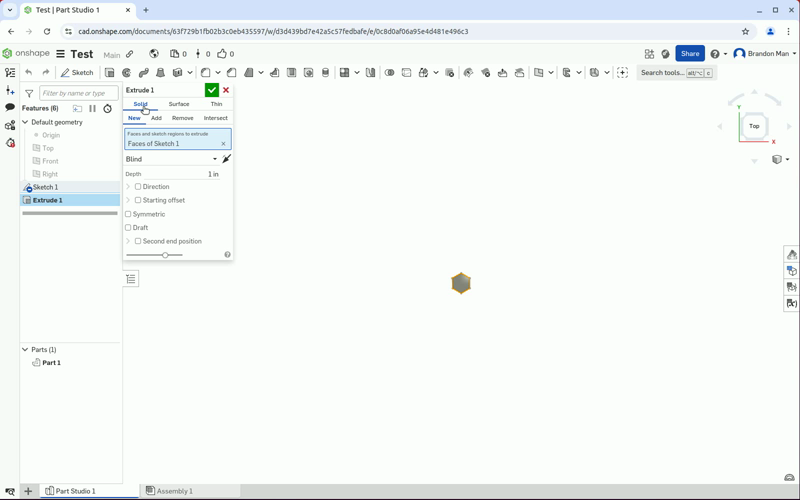
click(143, 106)
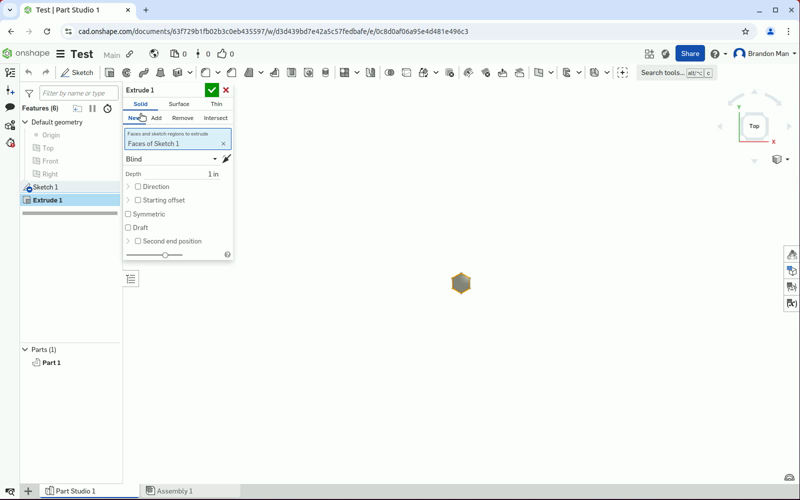
mouse_move(137, 120)
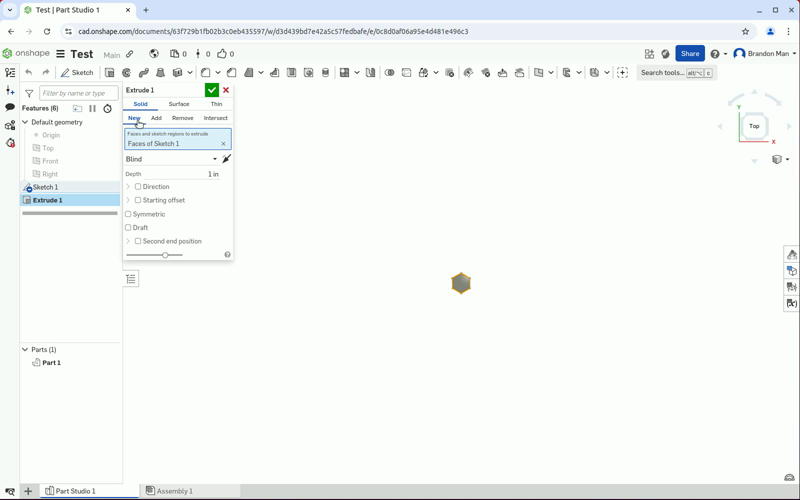
click(137, 120)
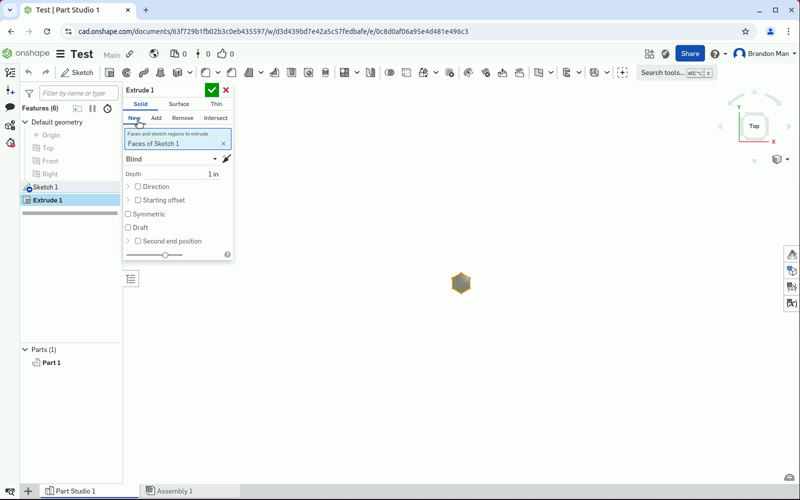
key(tab, 4)
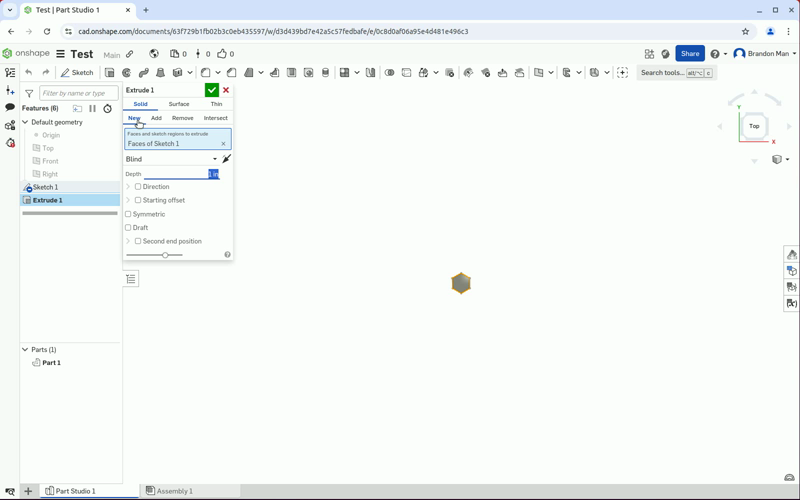
text(23.108)
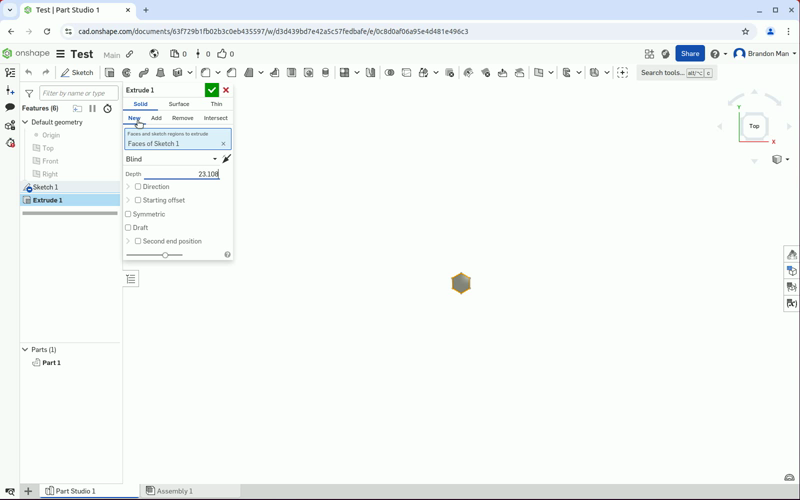
key(enter)
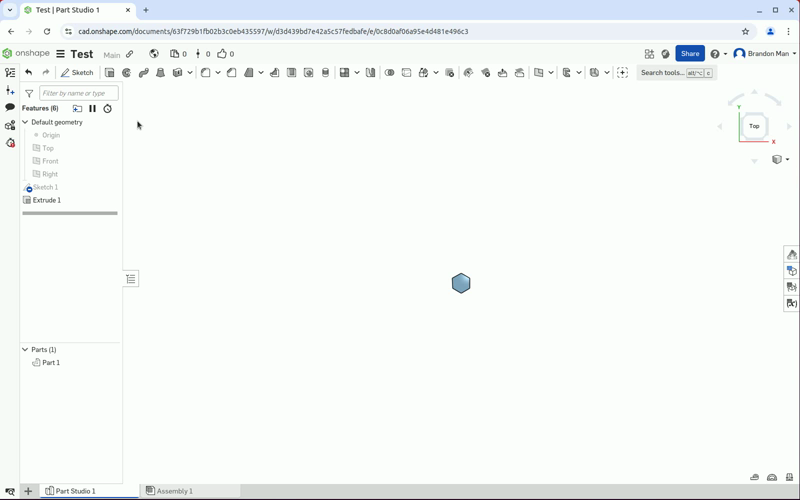
key(shift+h)
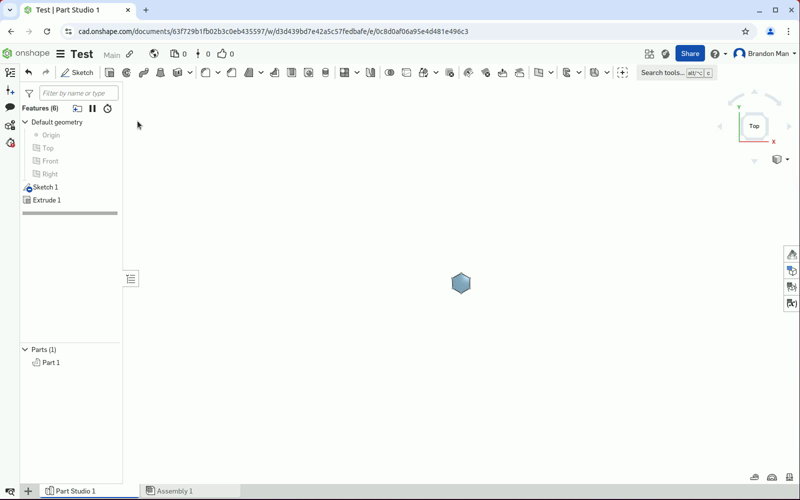
key(shift+h)
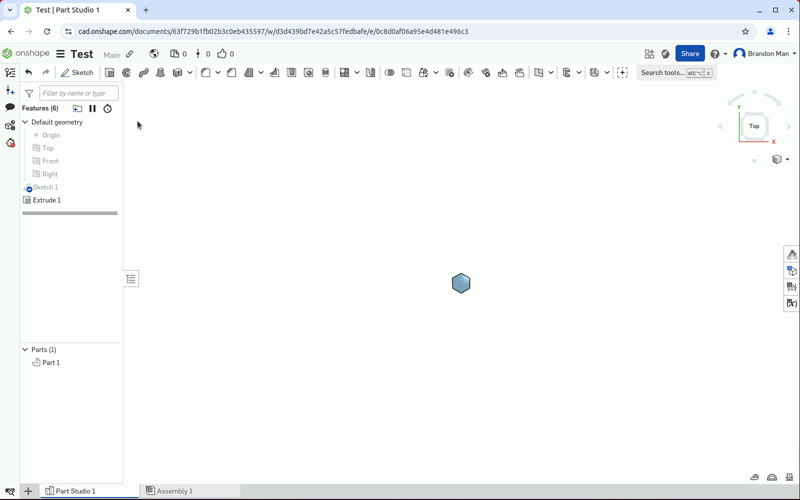
mouse_move(73, 189)
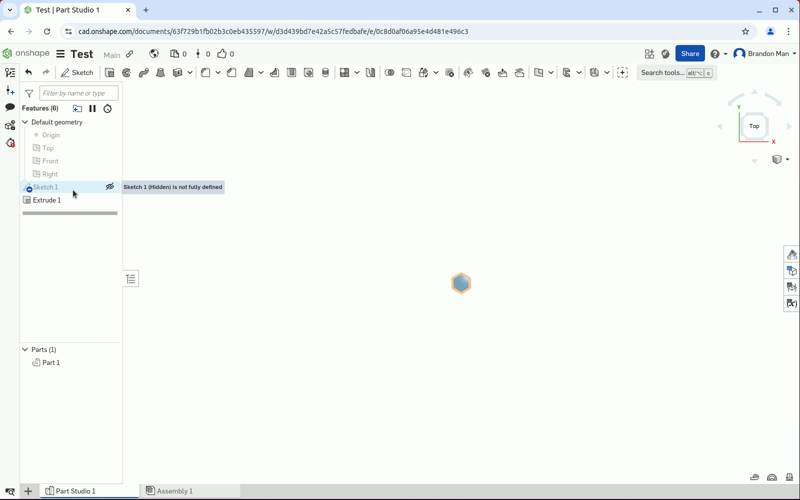
click(73, 189)
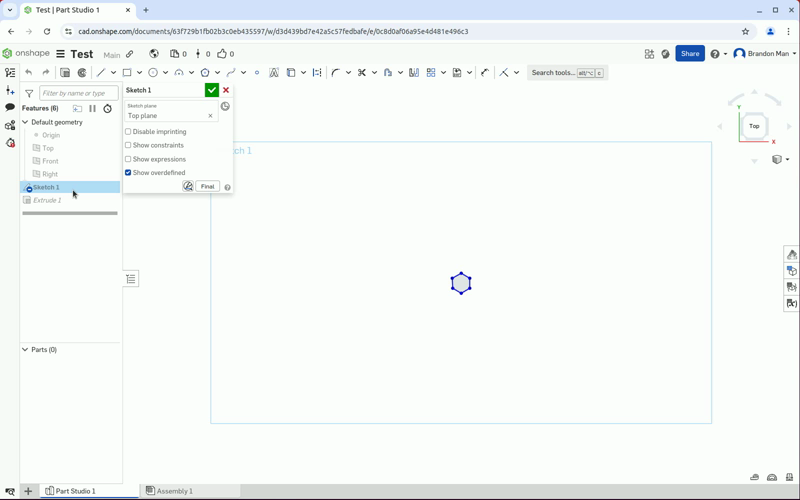
mouse_move(229, 92)
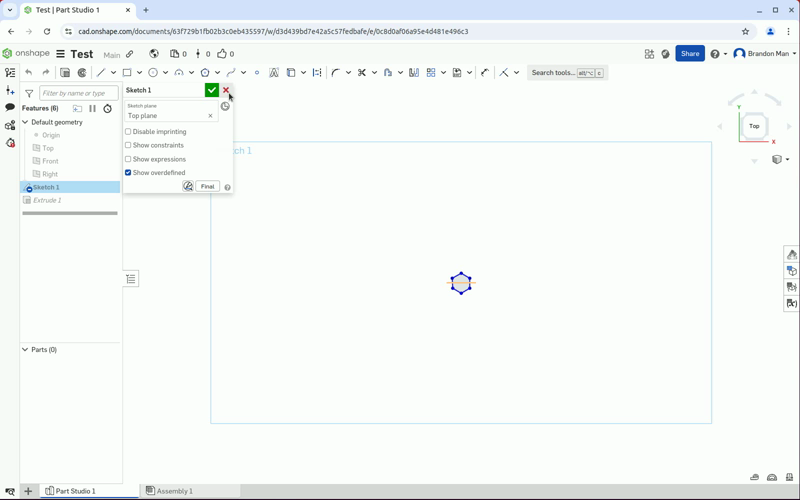
click(229, 92)
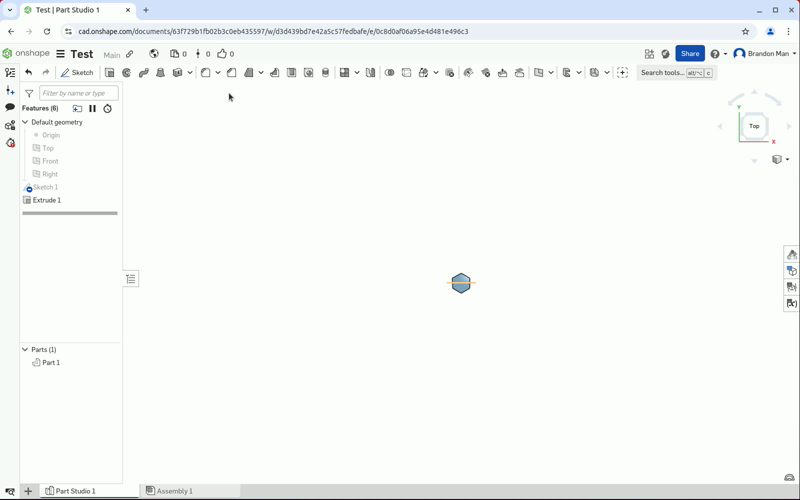
mouse_move(541, 75)
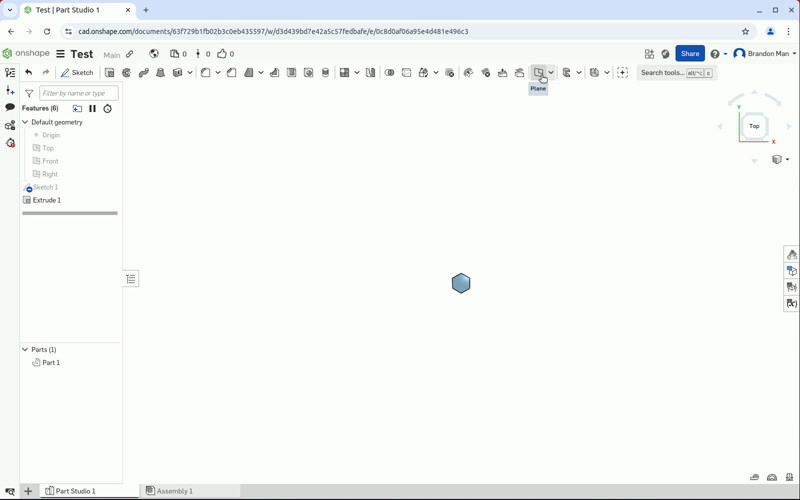
click(541, 75)
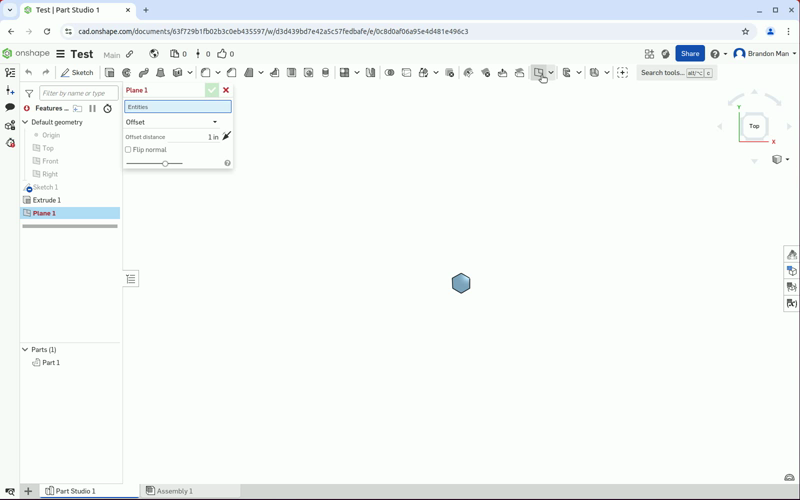
mouse_move(73, 150)
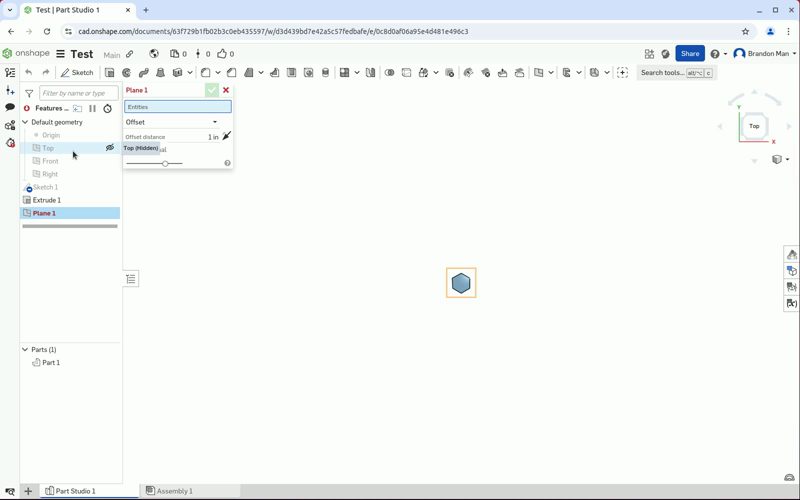
click(73, 150)
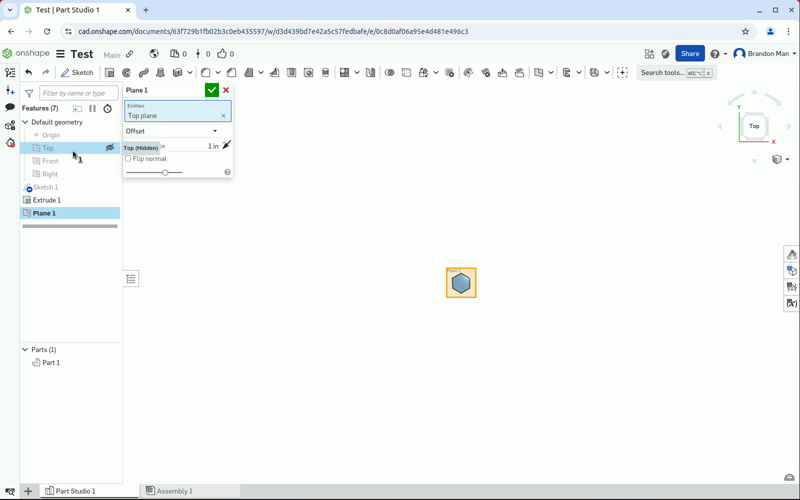
key(tab, 2)
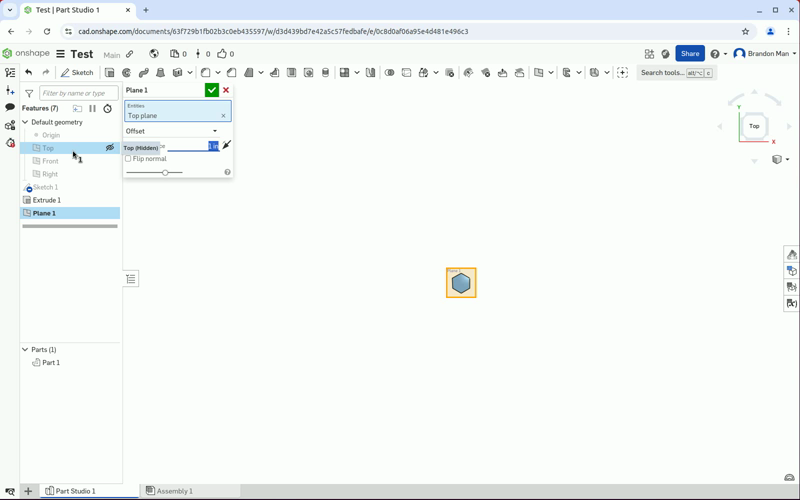
text(23.108)
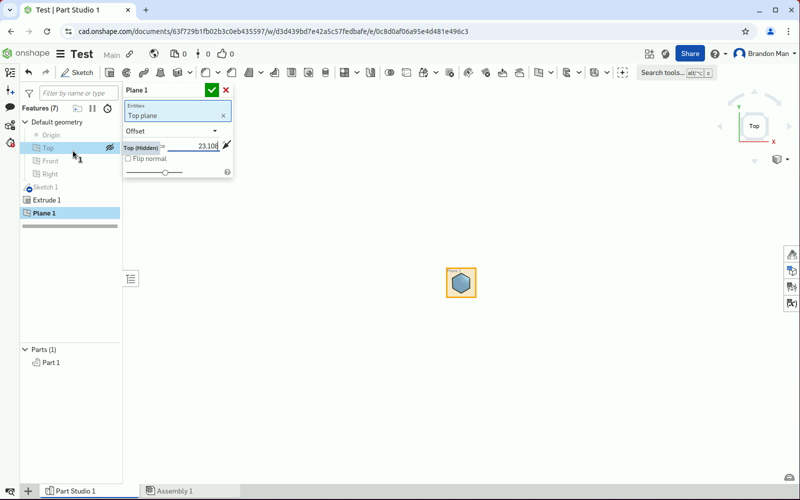
key(enter, 2)
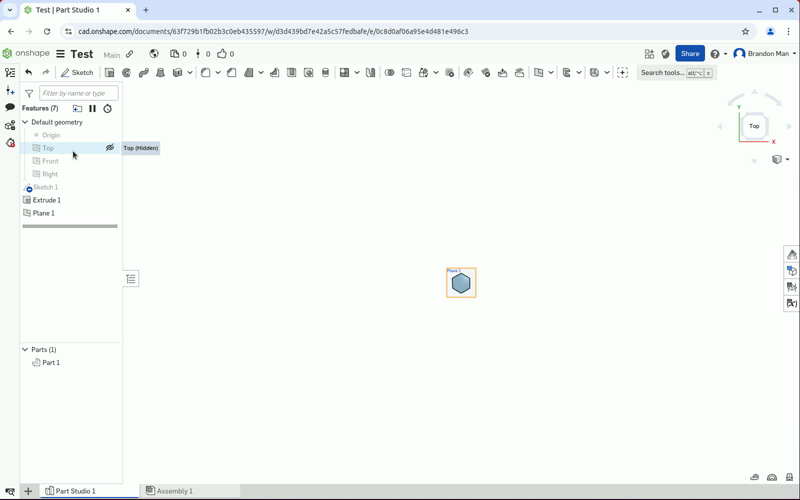
key(shift+s)
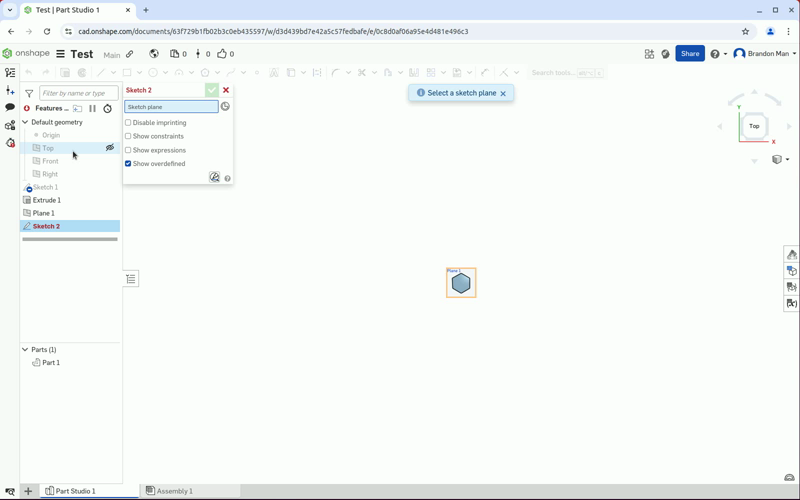
mouse_move(73, 215)
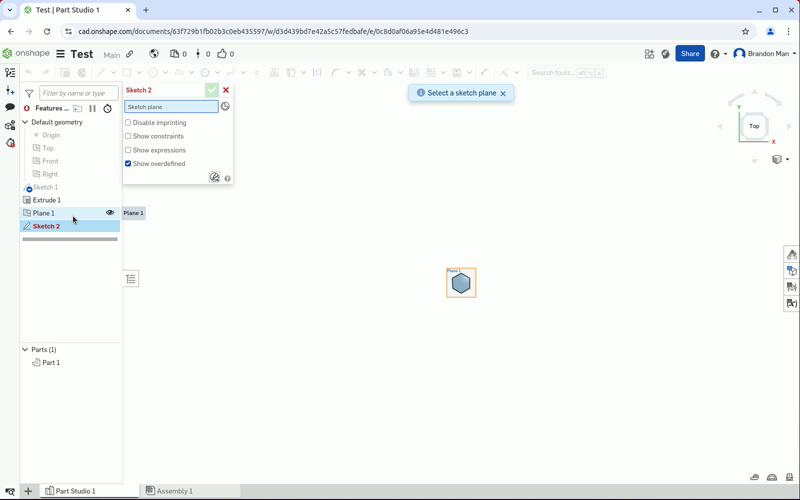
click(73, 215)
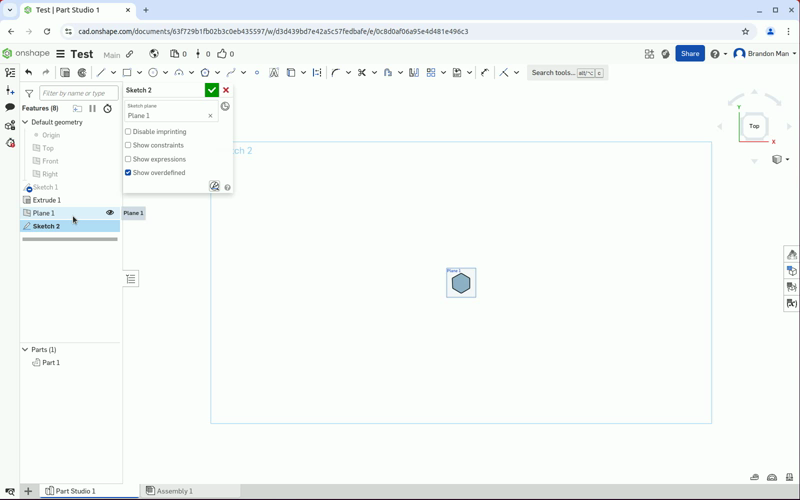
mouse_move(73, 352)
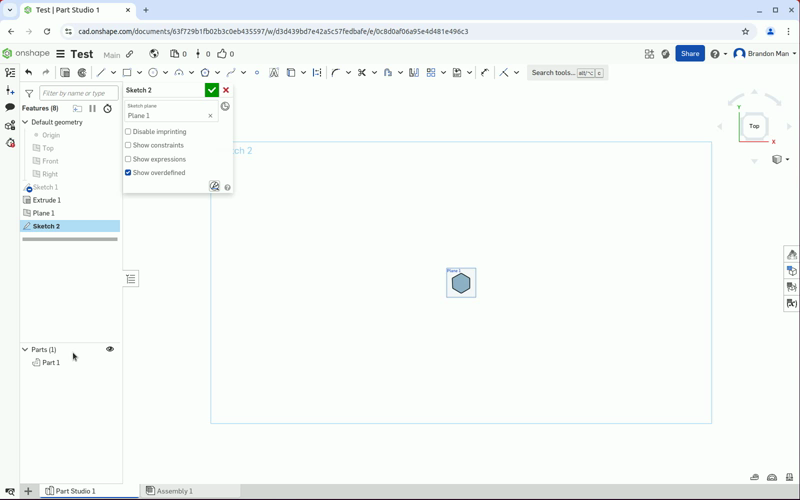
key(y)
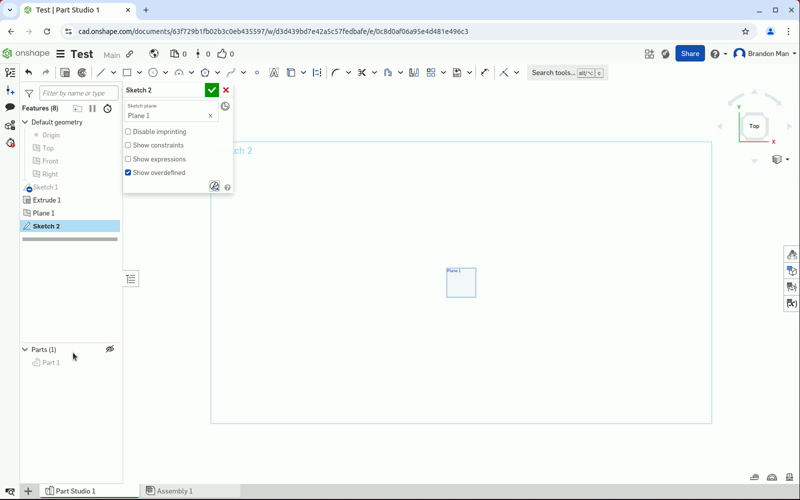
key(c)
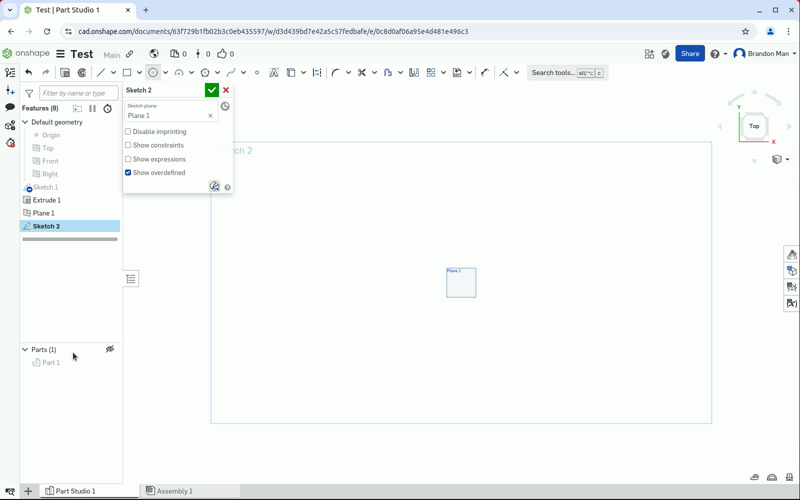
key_down(shift)
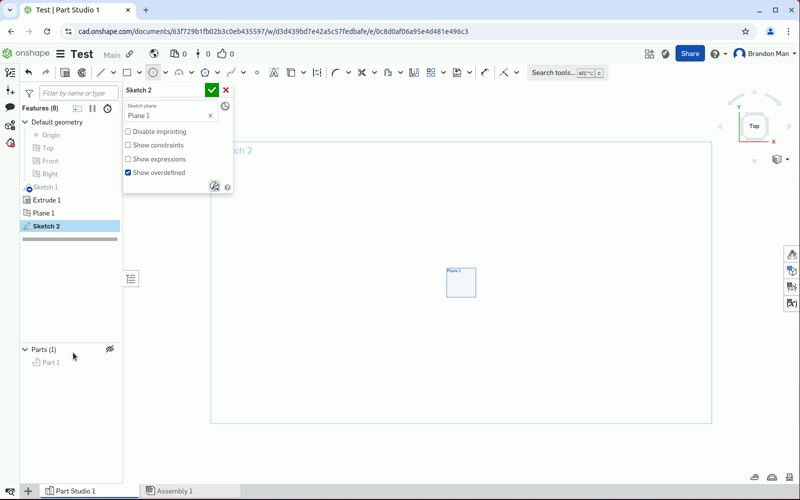
mouse_move(460, 282)
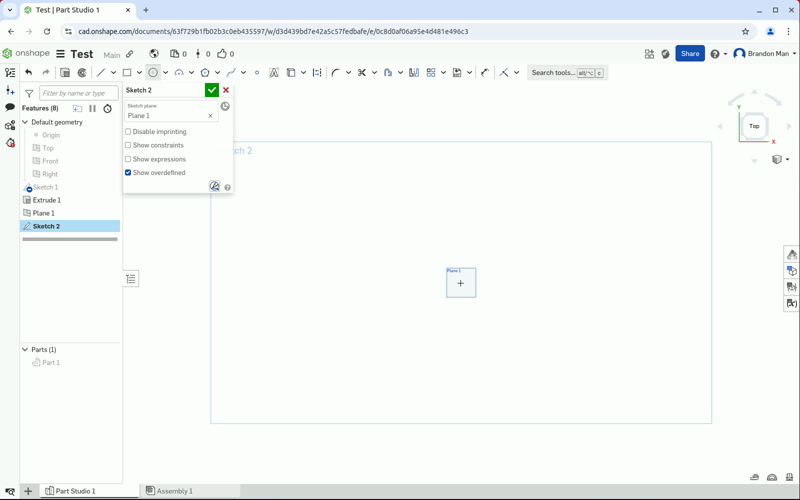
click(460, 282)
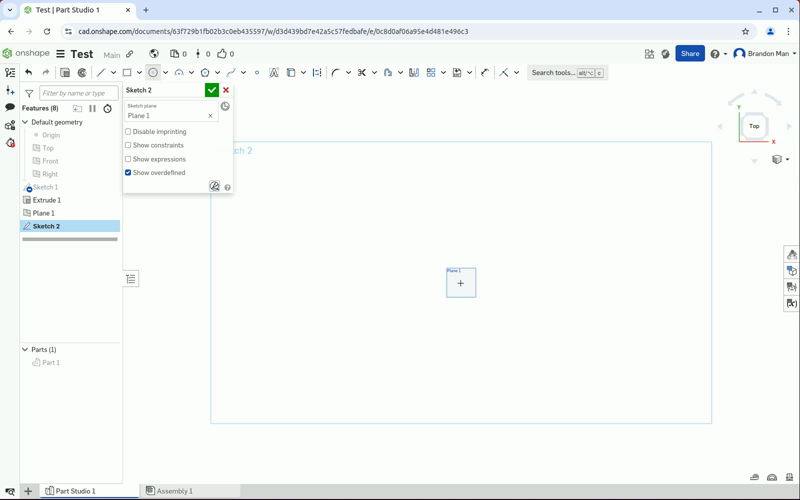
key_up(shift)
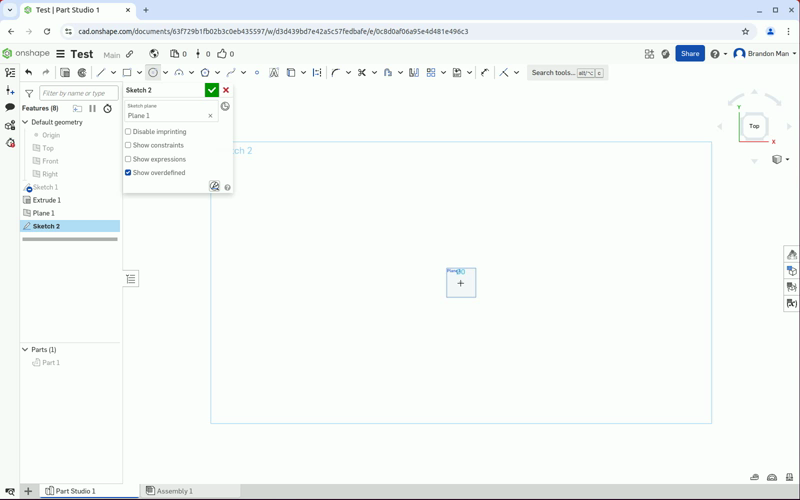
mouse_move(466, 282)
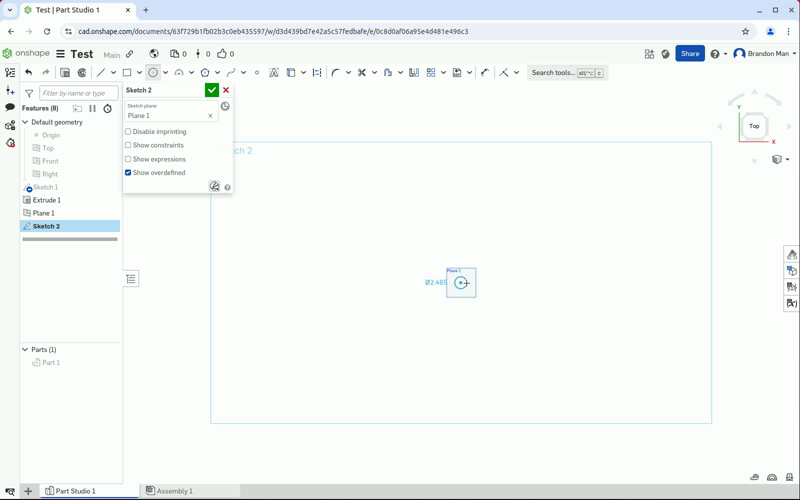
click(466, 282)
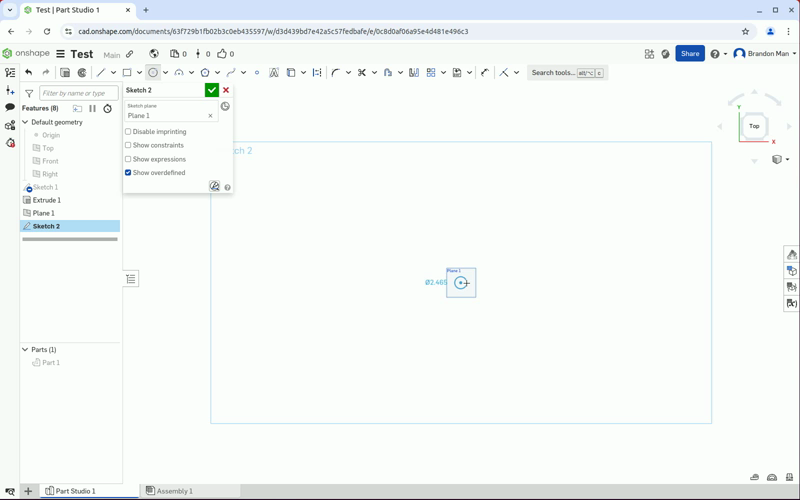
key(esc)
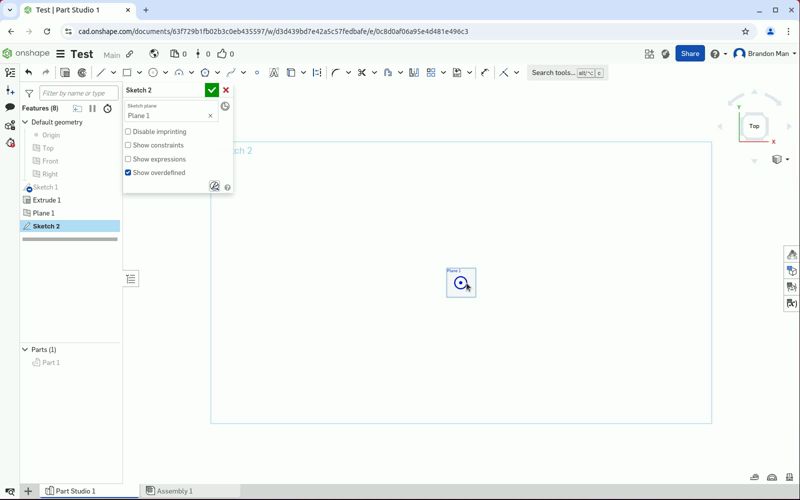
mouse_move(464, 284)
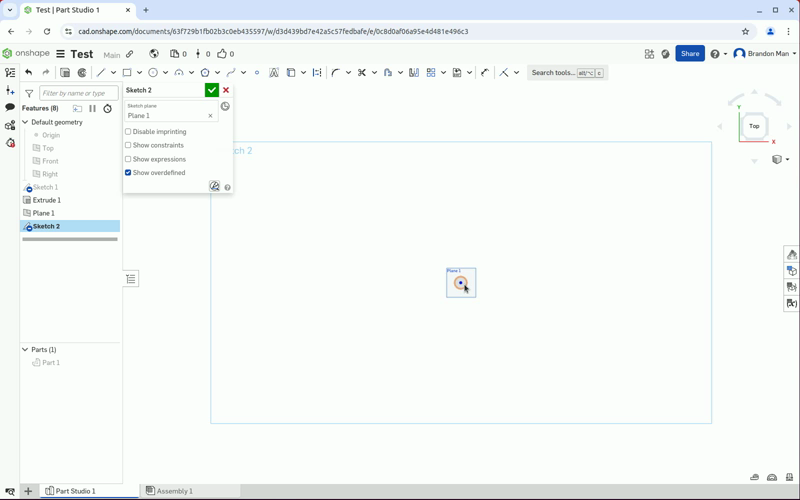
scroll(6)
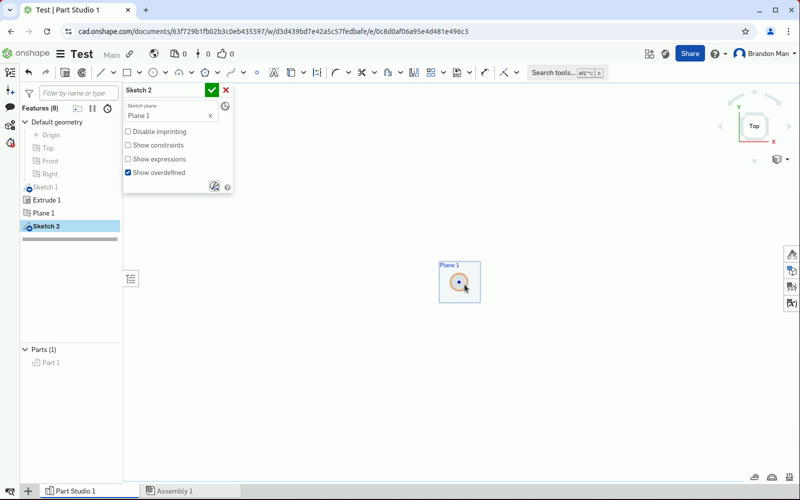
scroll(6)
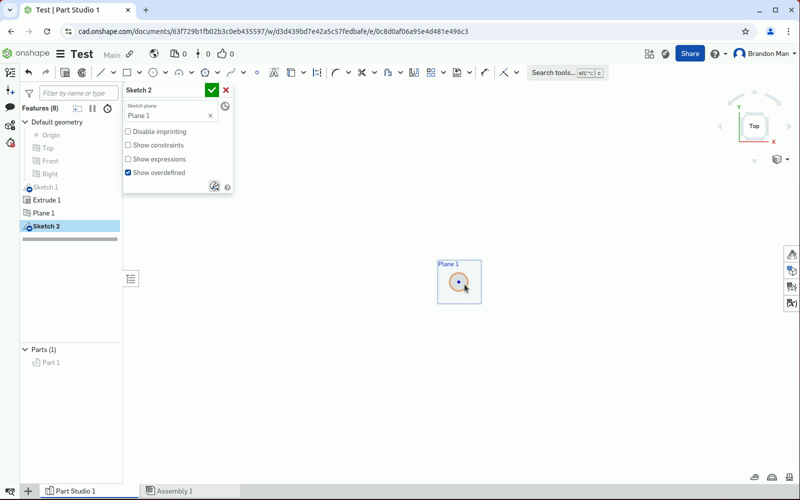
scroll(6)
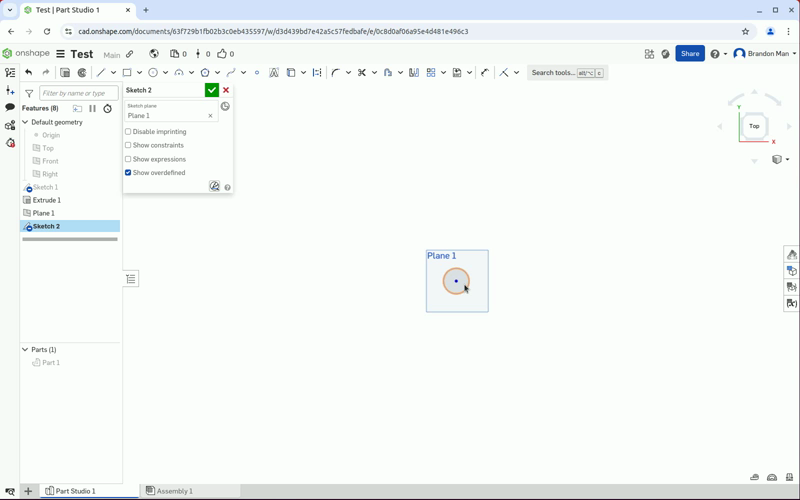
scroll(6)
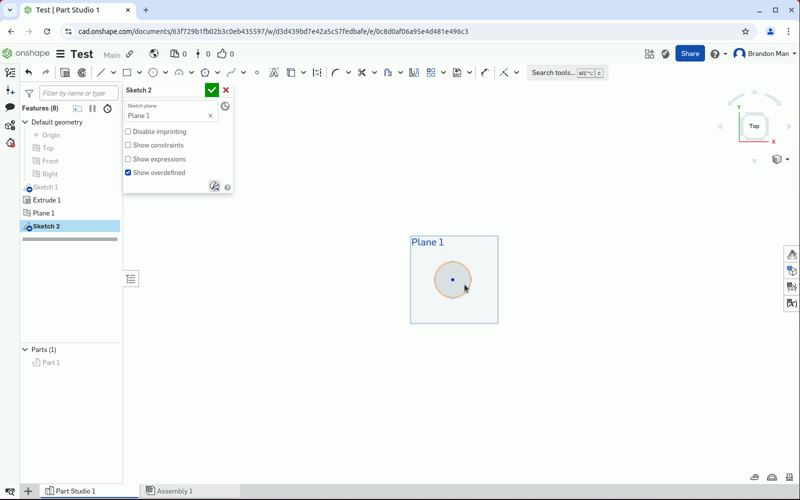
scroll(6)
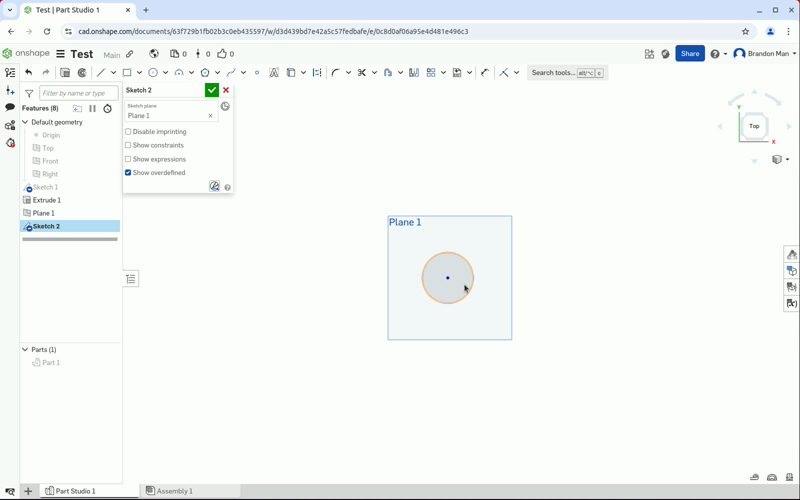
scroll(6)
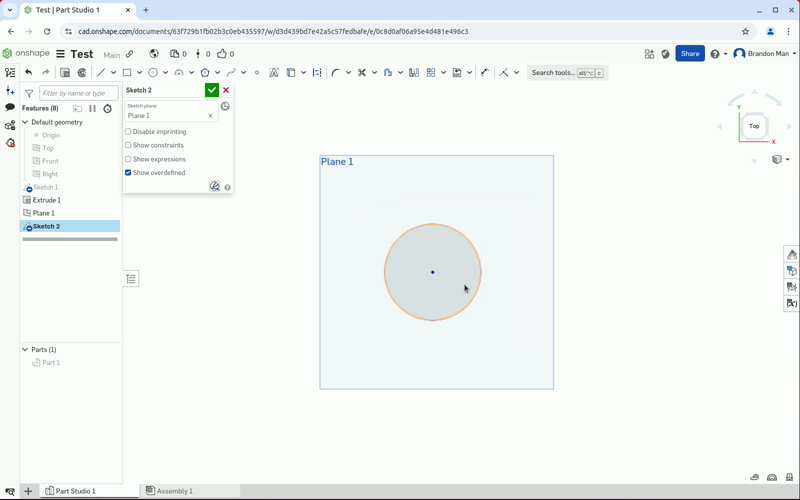
scroll(6)
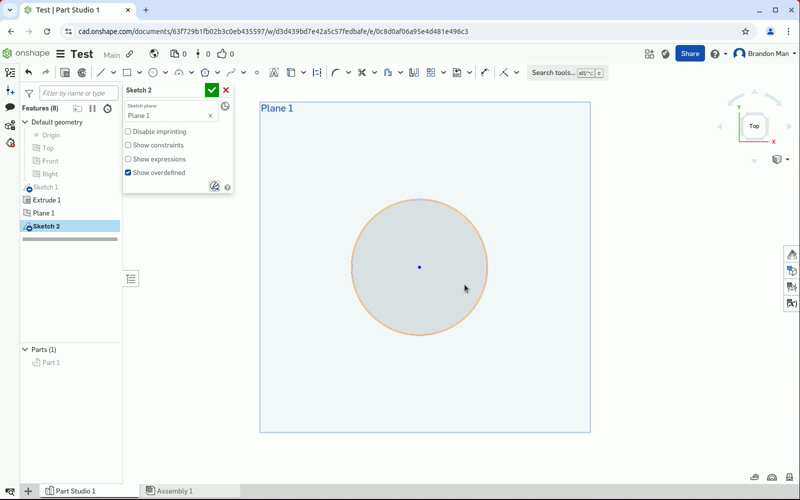
click(464, 284)
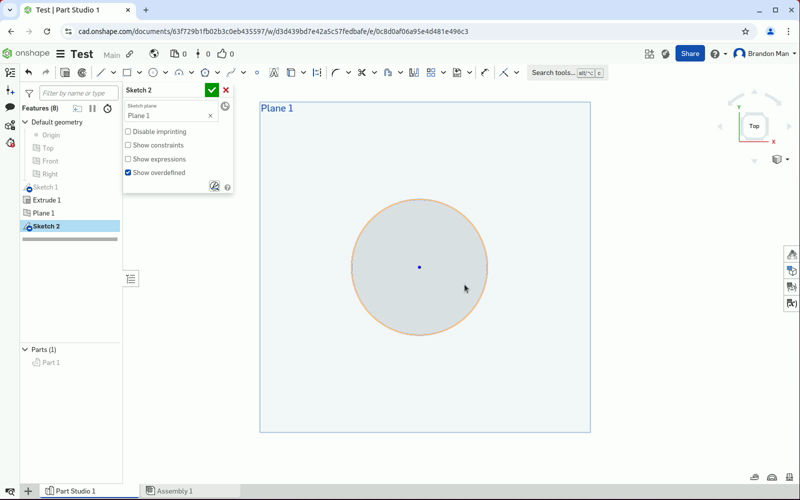
scroll(-6)
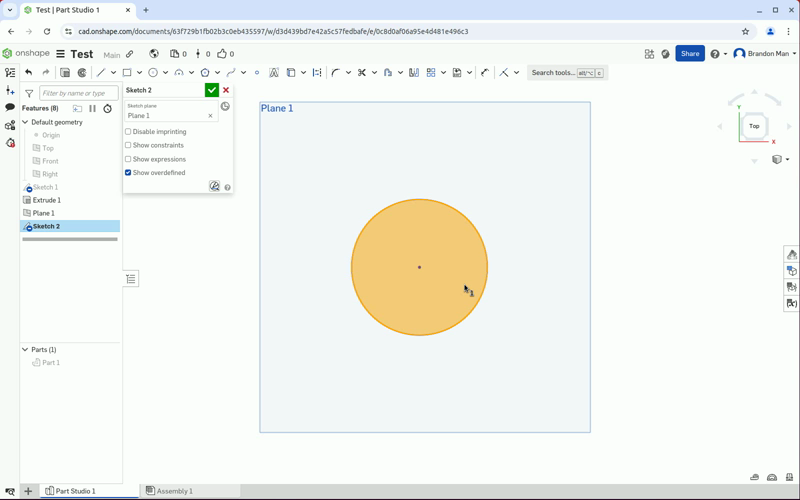
scroll(-6)
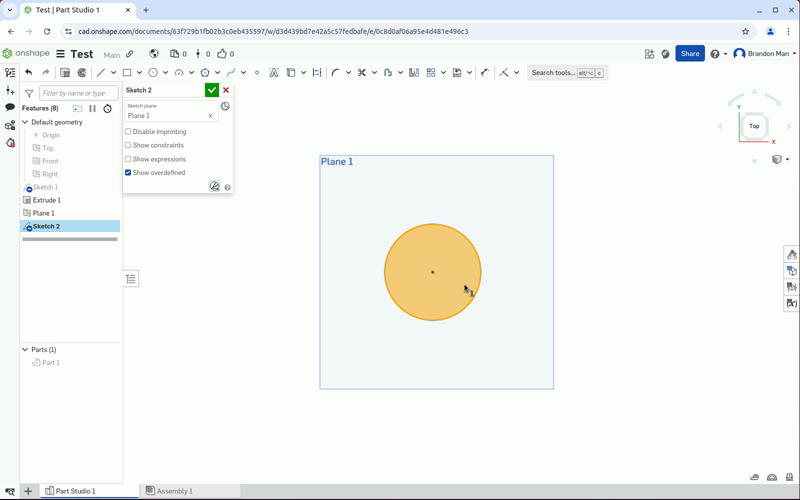
scroll(-6)
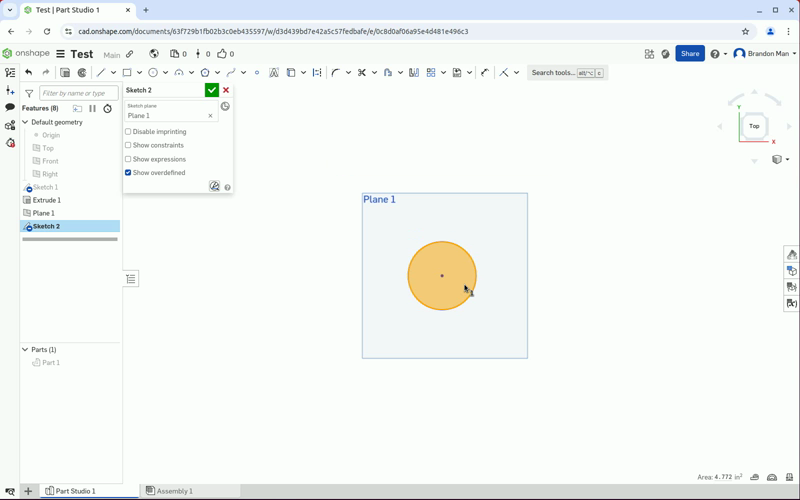
scroll(-6)
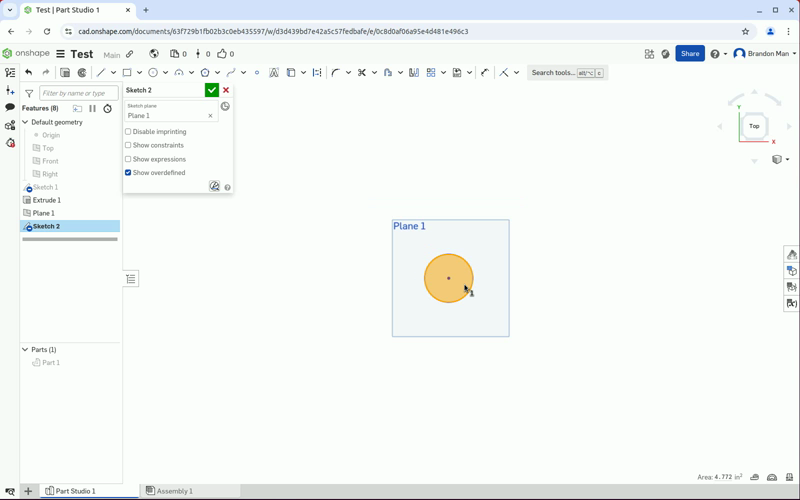
scroll(-6)
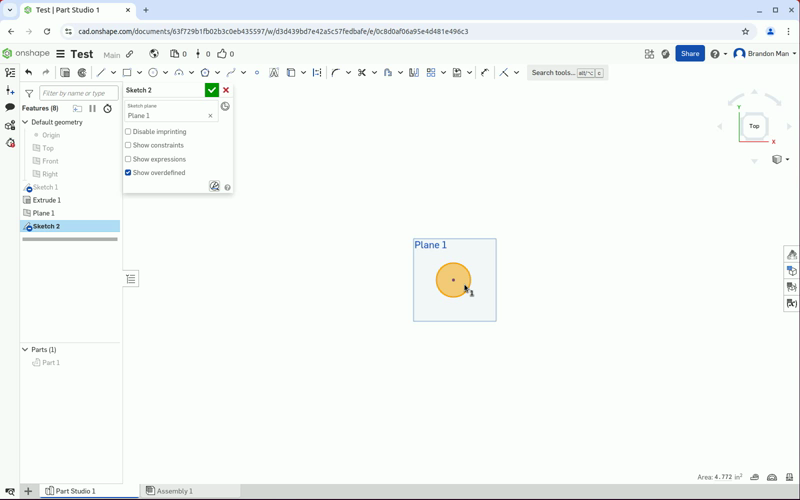
scroll(-6)
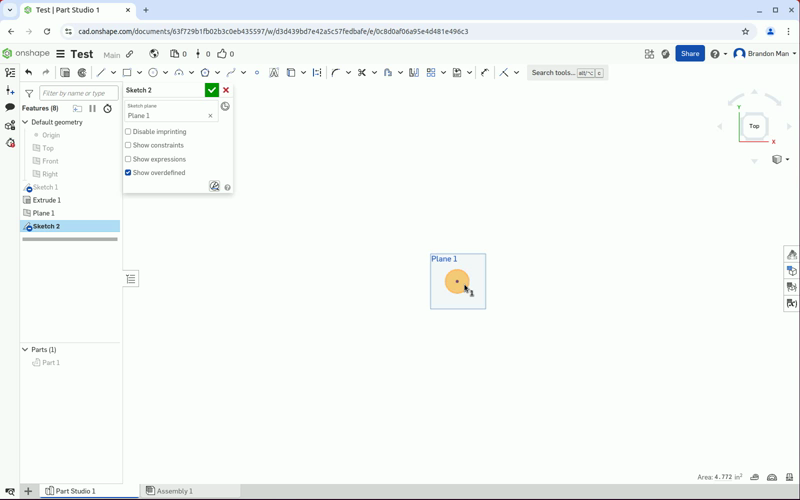
scroll(-6)
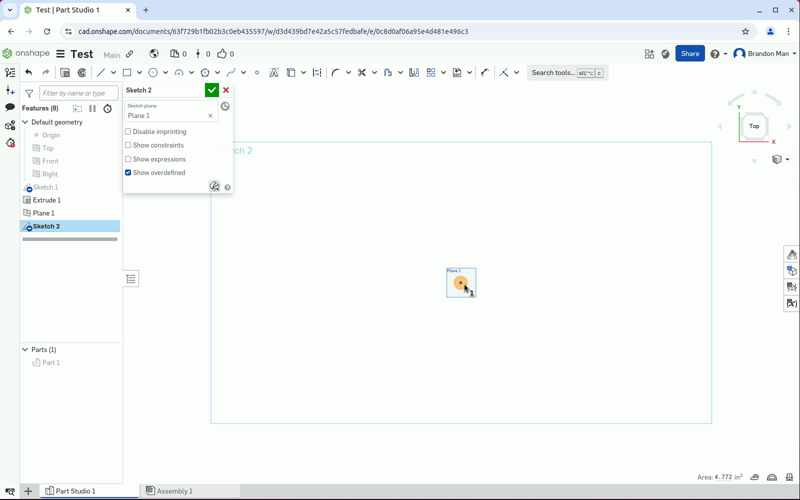
mouse_move(73, 352)
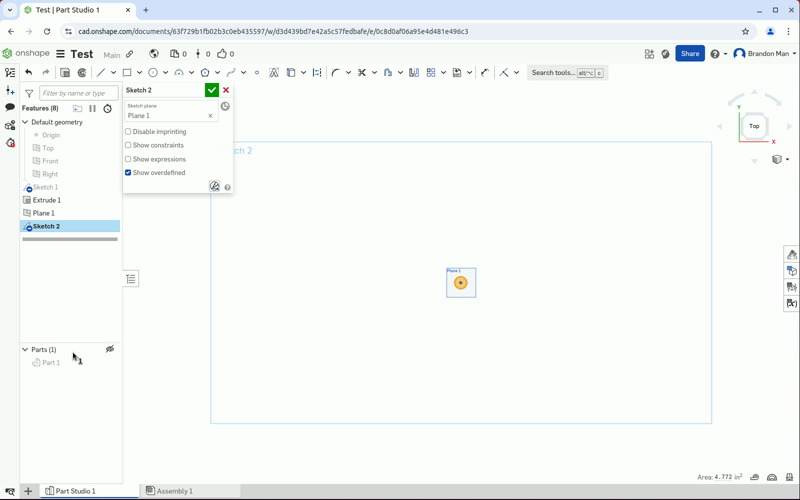
key(shift+y)
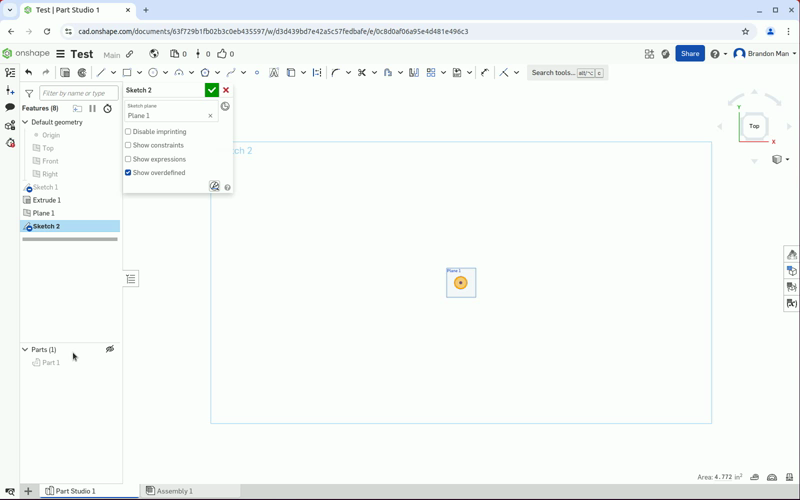
key(shift+e)
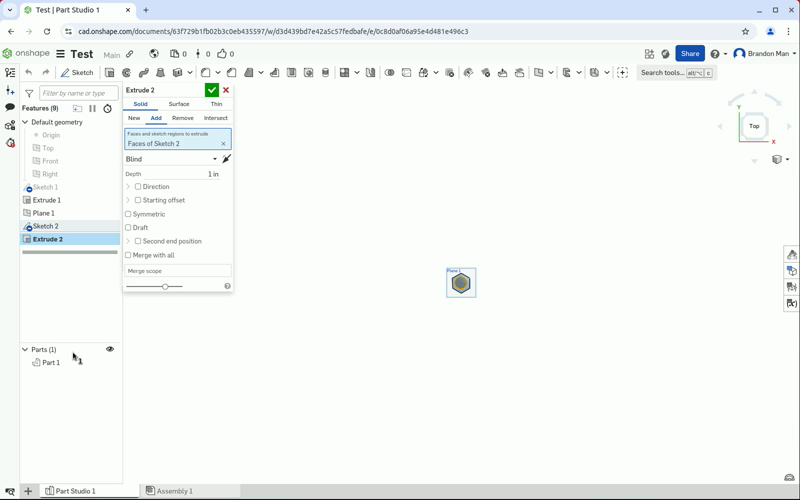
mouse_move(143, 106)
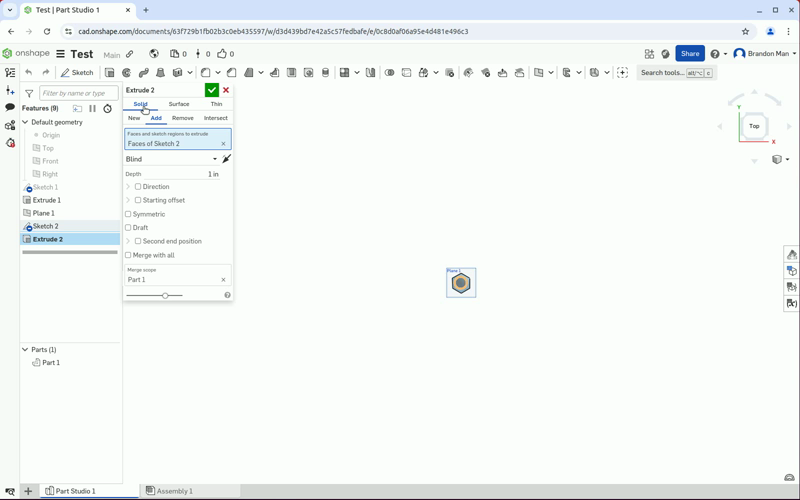
click(143, 106)
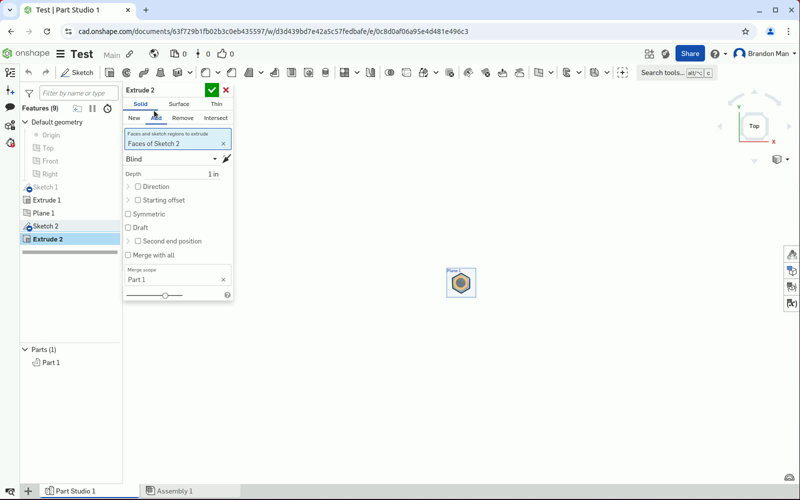
mouse_move(186, 120)
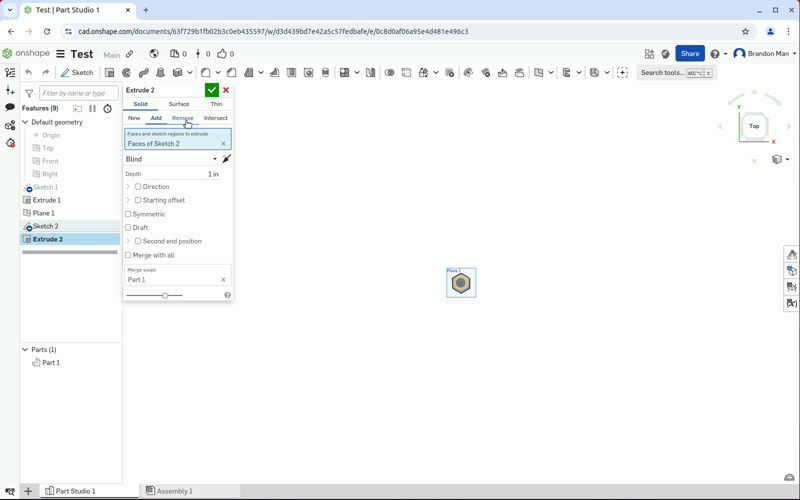
click(186, 120)
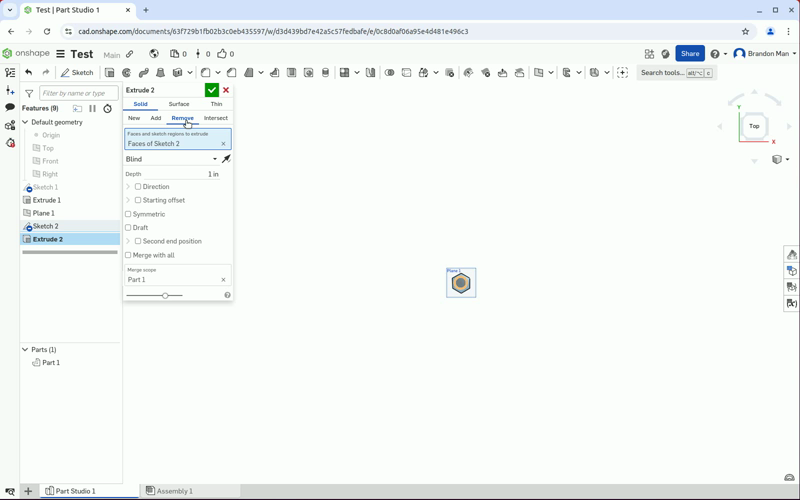
key(tab, 4)
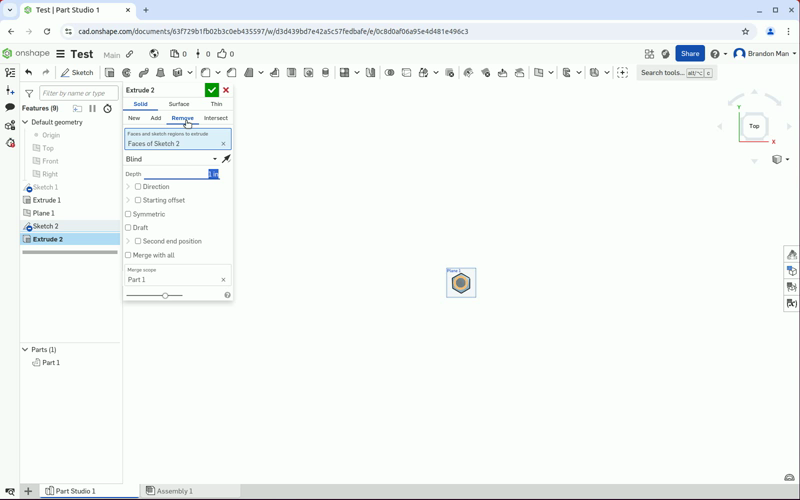
text(23.108)
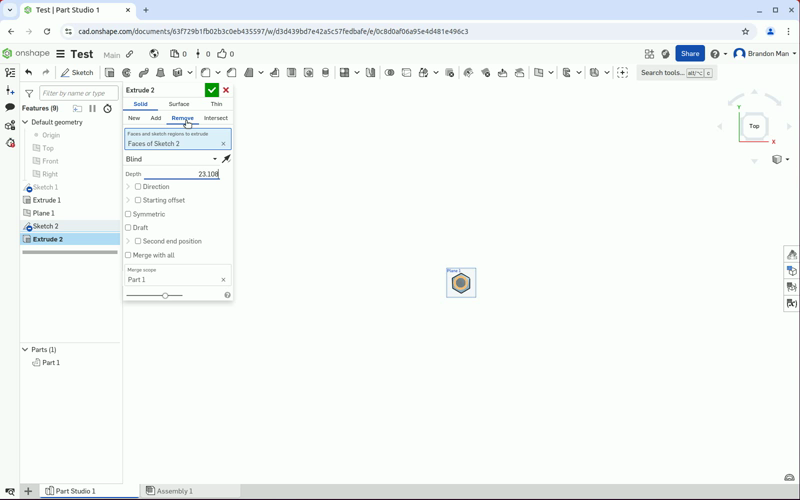
key(tab, 6)
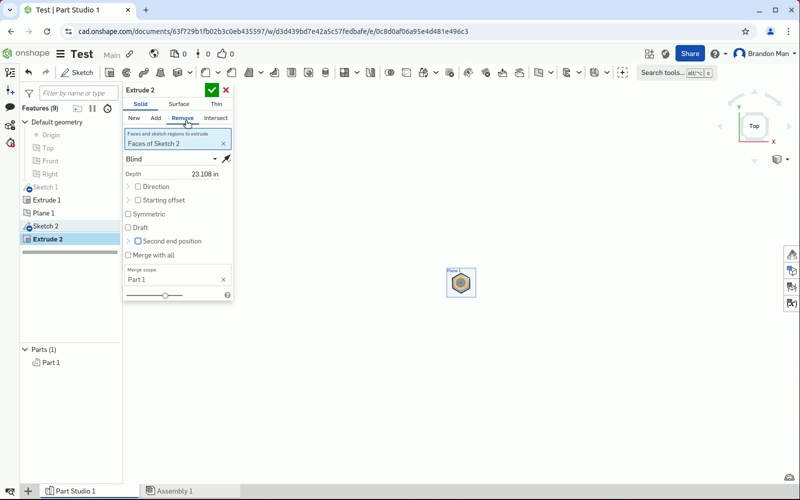
key(space)
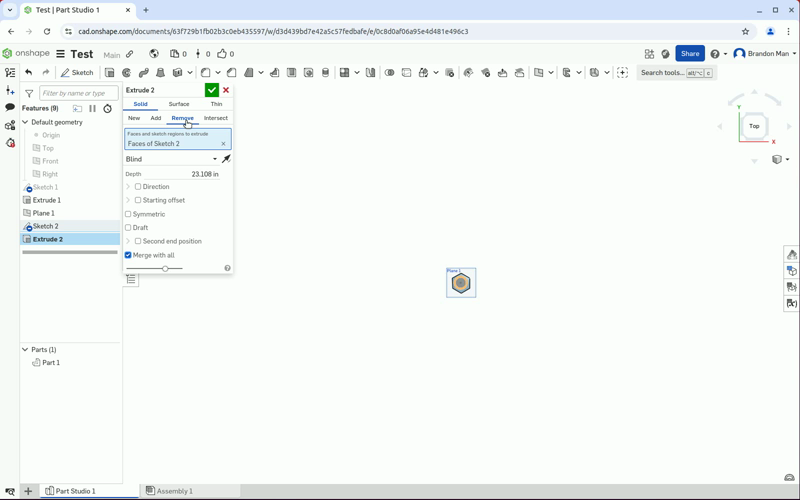
key(enter)
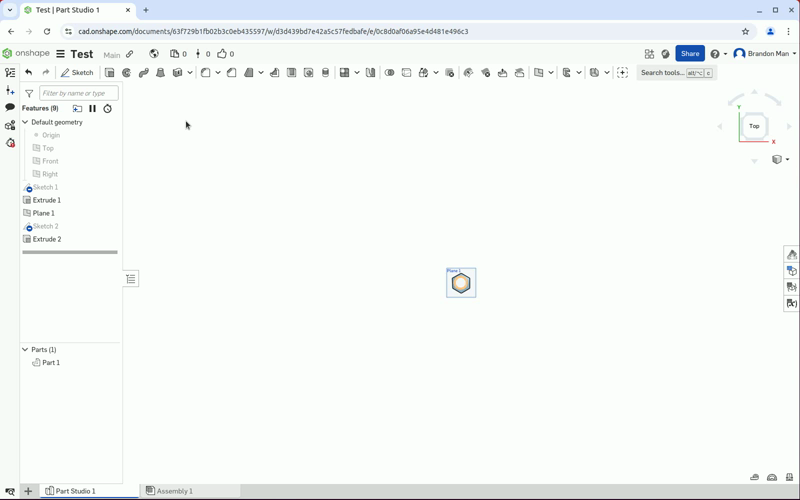
key(shift+h)
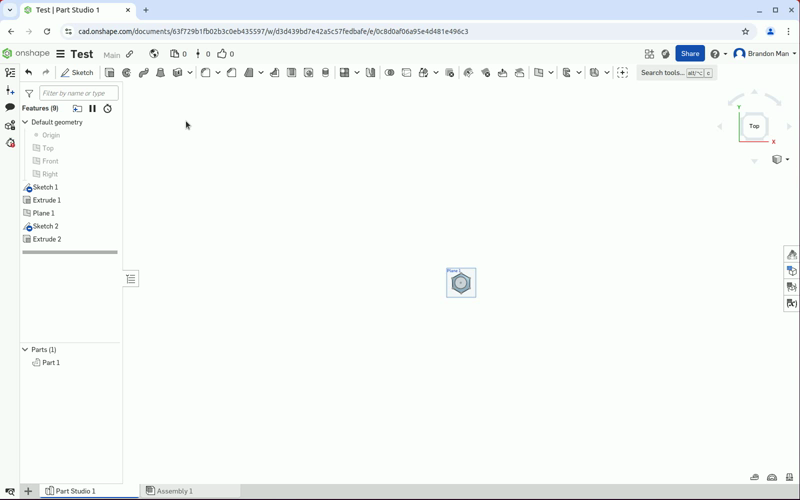
key(shift+h)
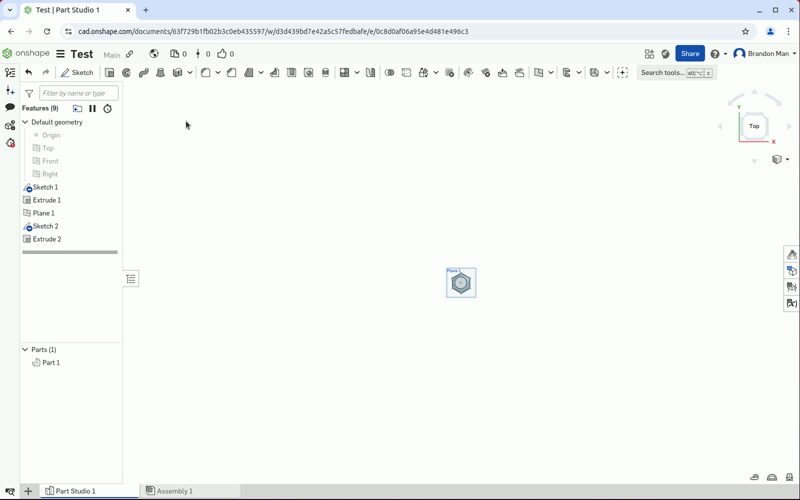
key(shift+7)
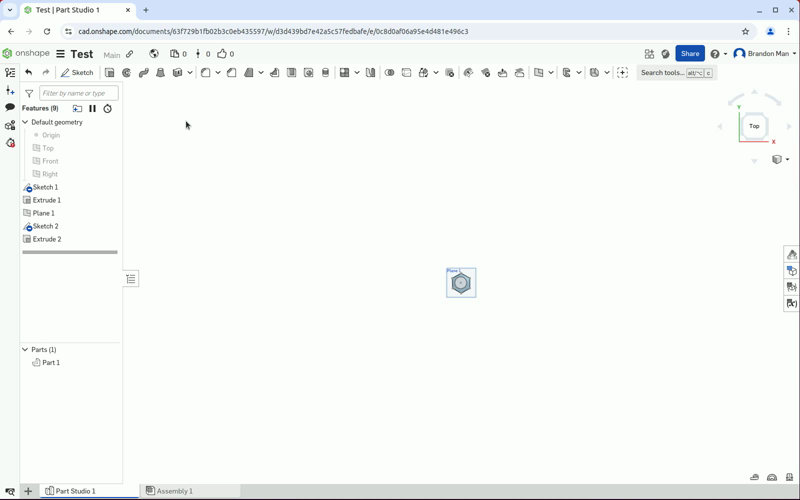
key(up, 3)
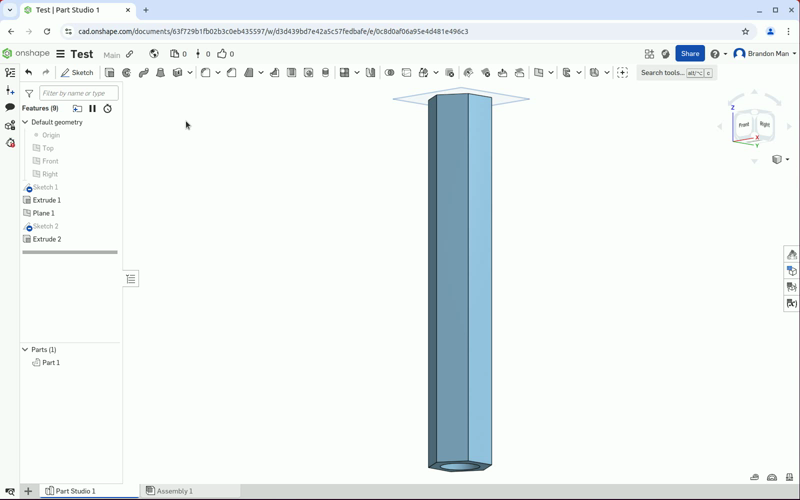
key(left, 3)
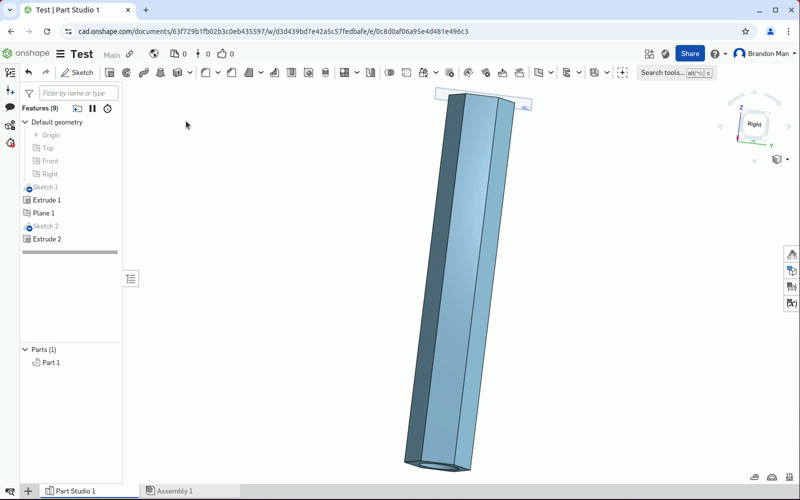
key(right, 3)
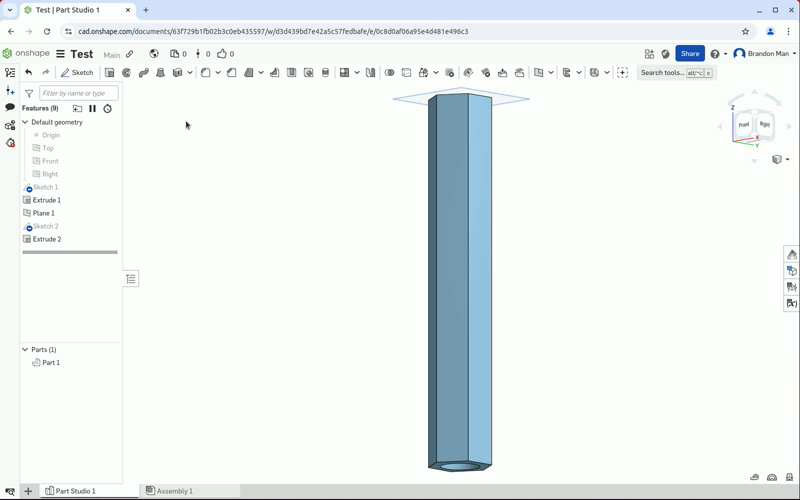
key(down, 3)
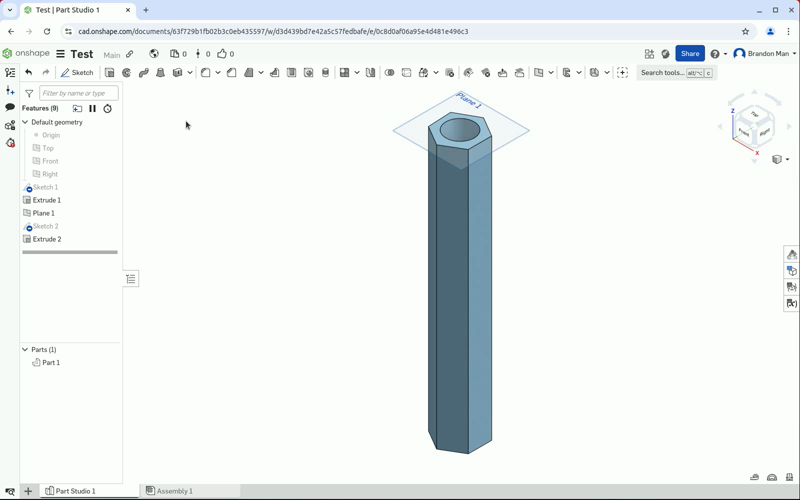
mouse_move(73, 189)
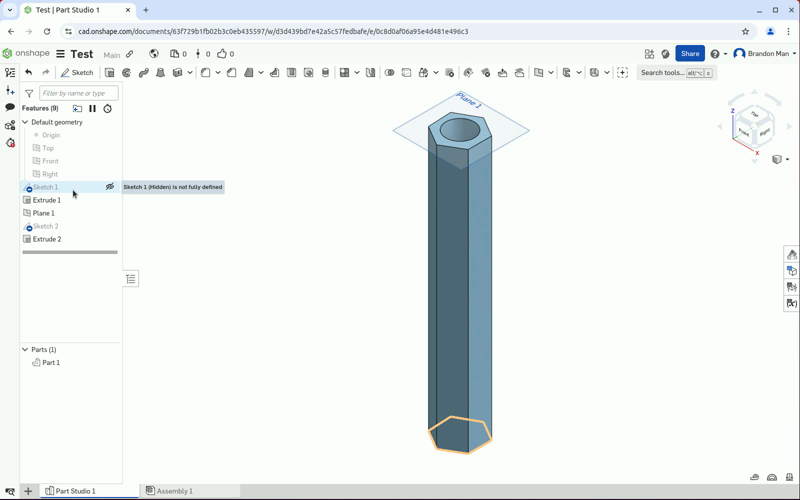
click(73, 189)